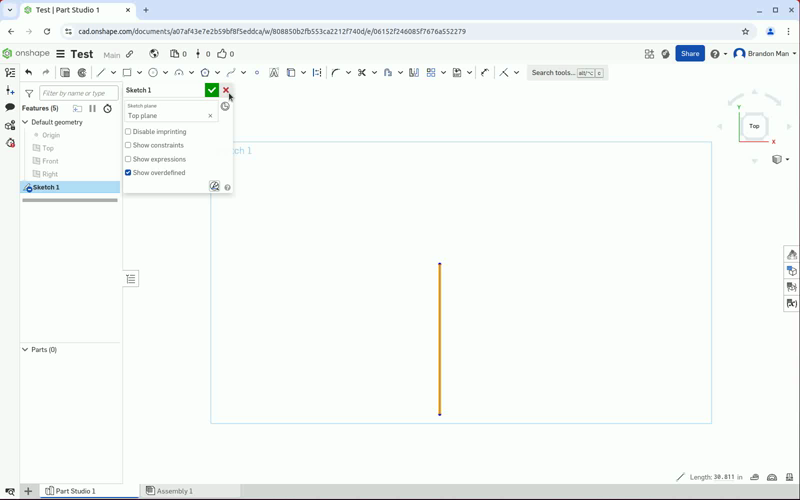
key(shift+h)
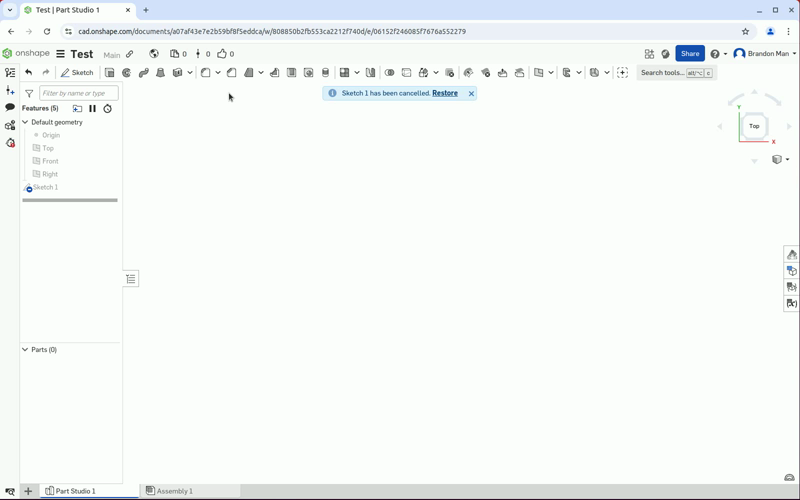
mouse_move(73, 352)
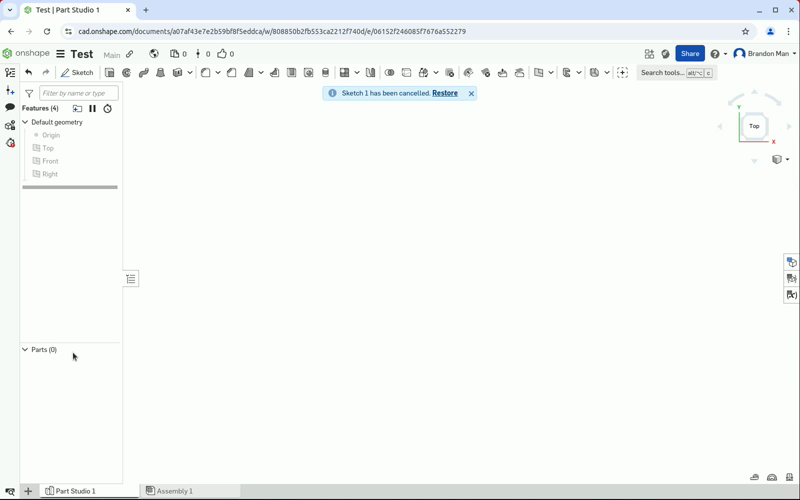
key(y)
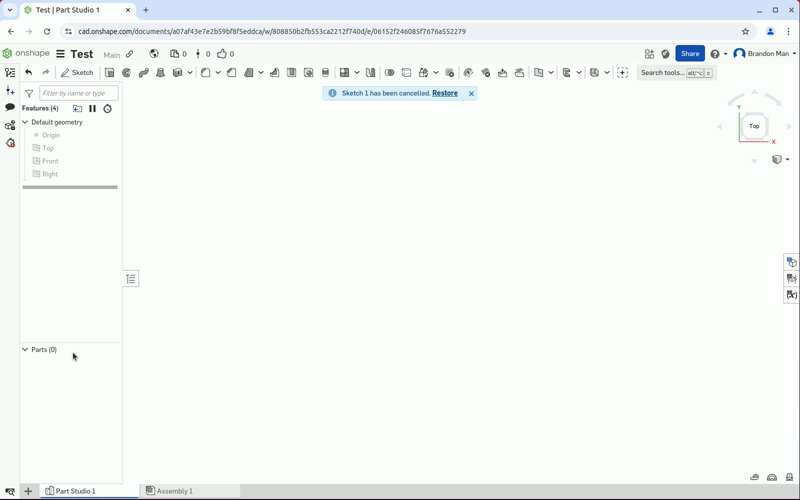
key(shift+p)
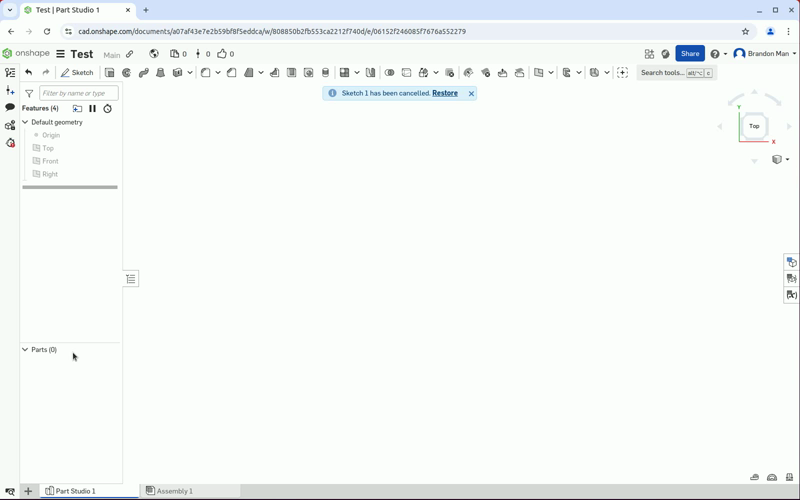
key(space)
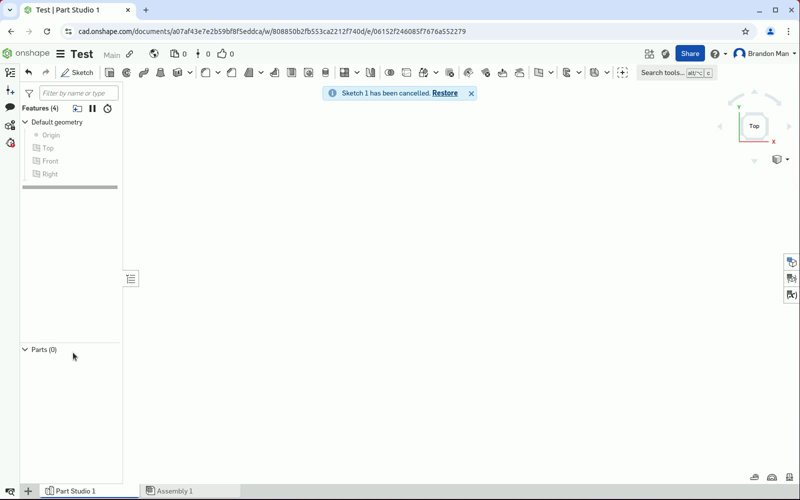
key_down(shift)
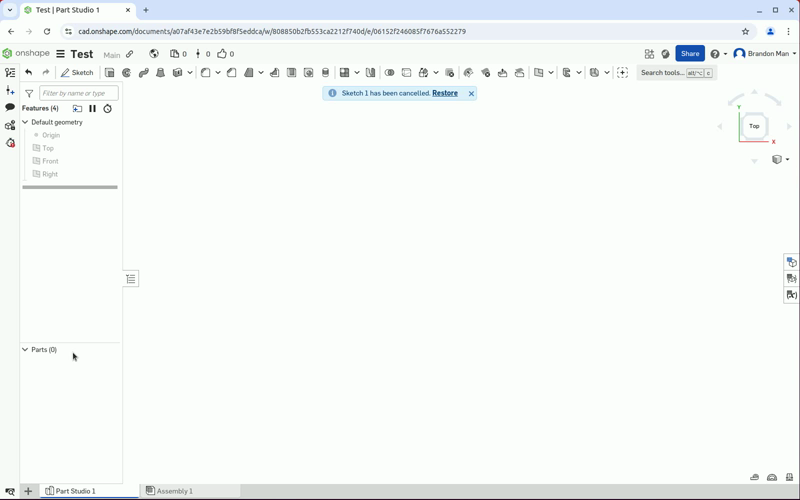
key(up)
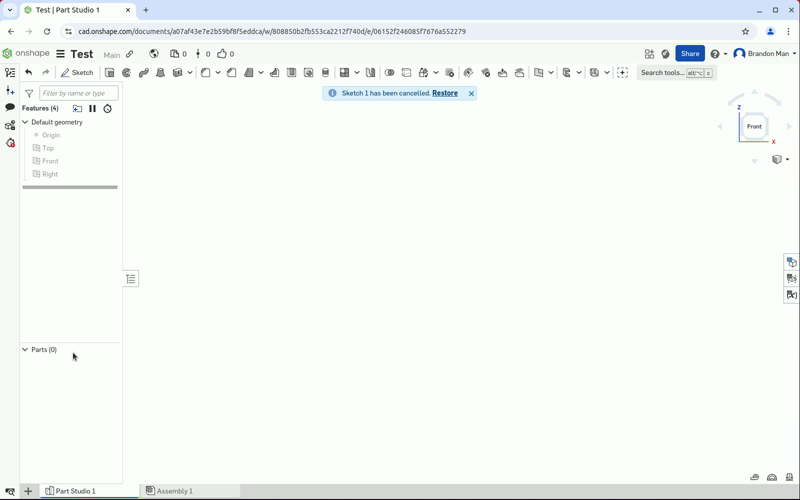
key_up(shift)
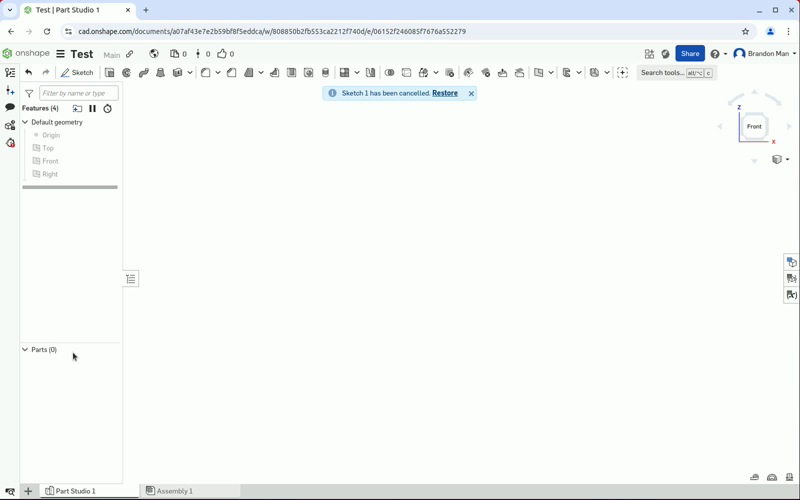
mouse_move(73, 352)
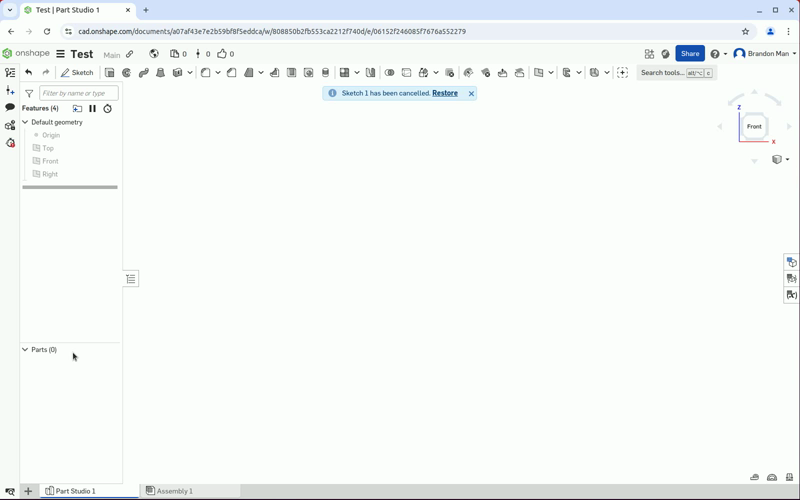
key(shift+y)
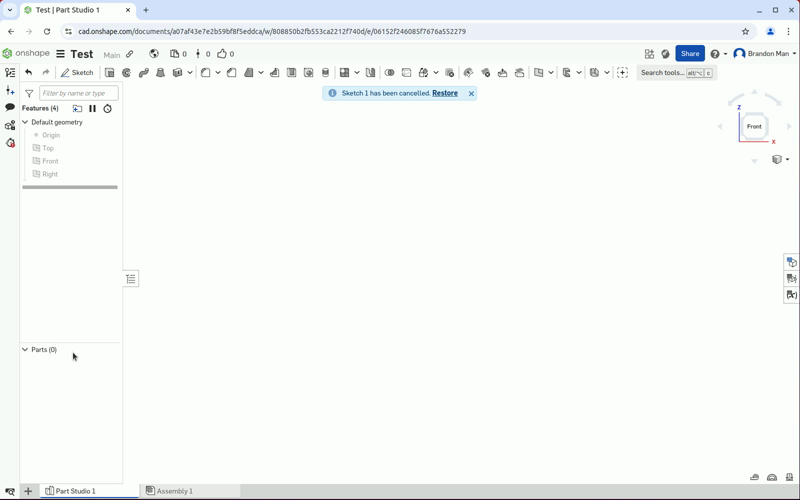
key(shift+s)
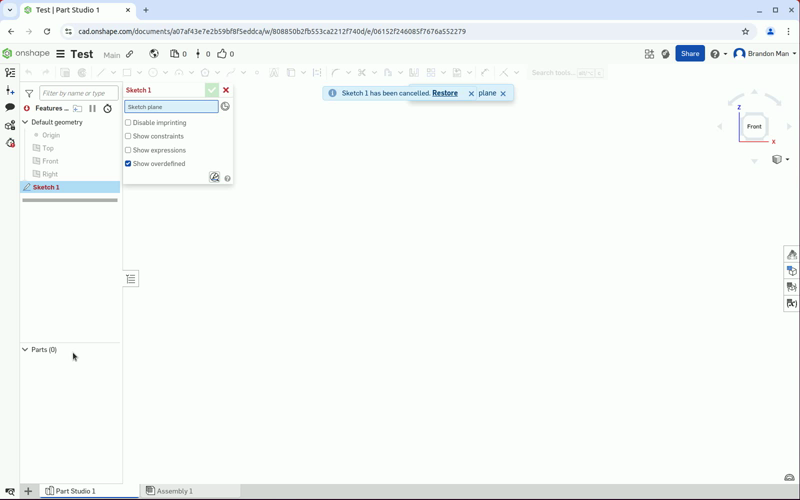
mouse_move(73, 163)
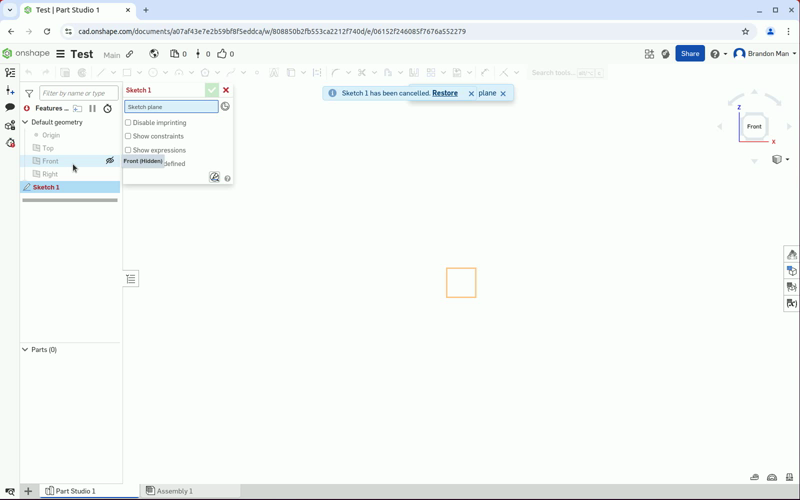
click(73, 163)
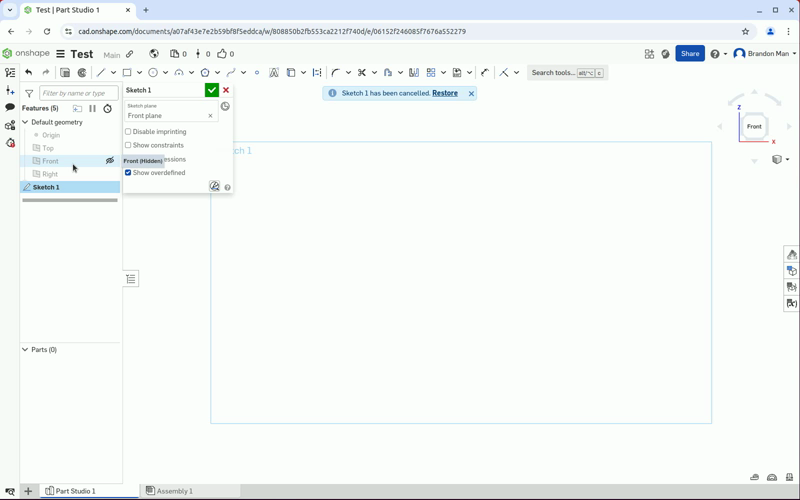
mouse_move(73, 352)
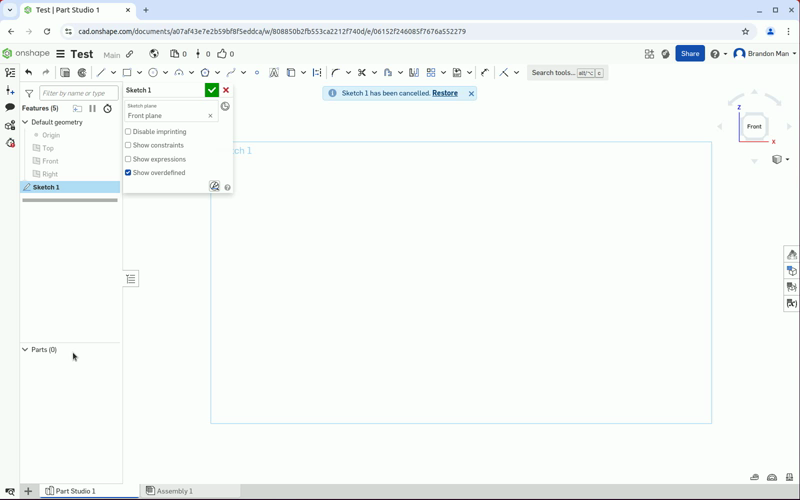
key(y)
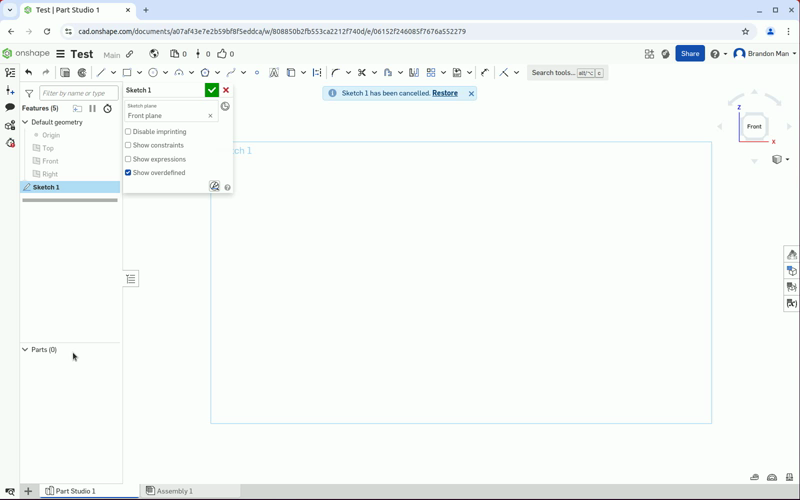
key(l)
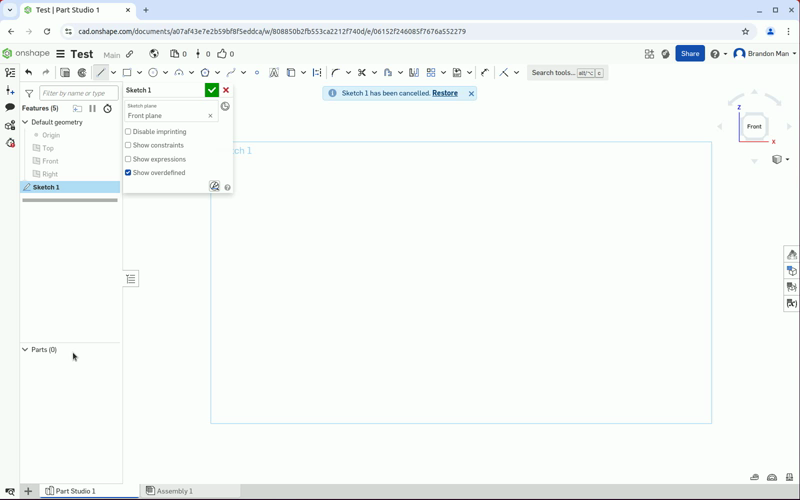
key_down(shift)
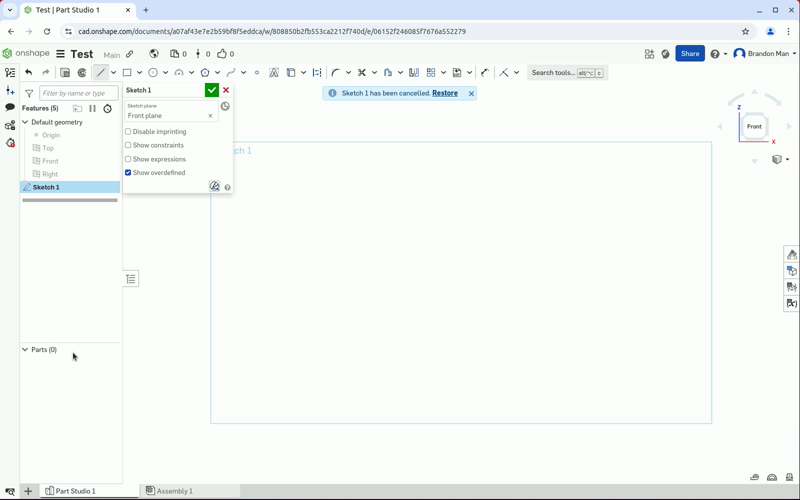
mouse_move(348, 282)
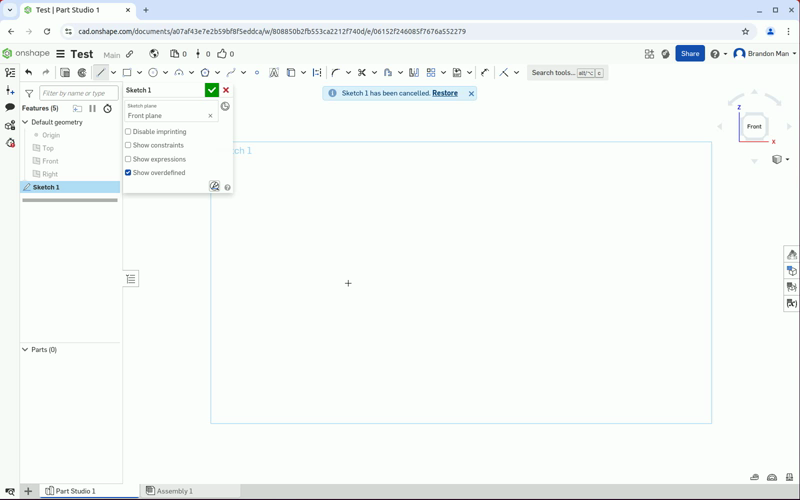
click(348, 282)
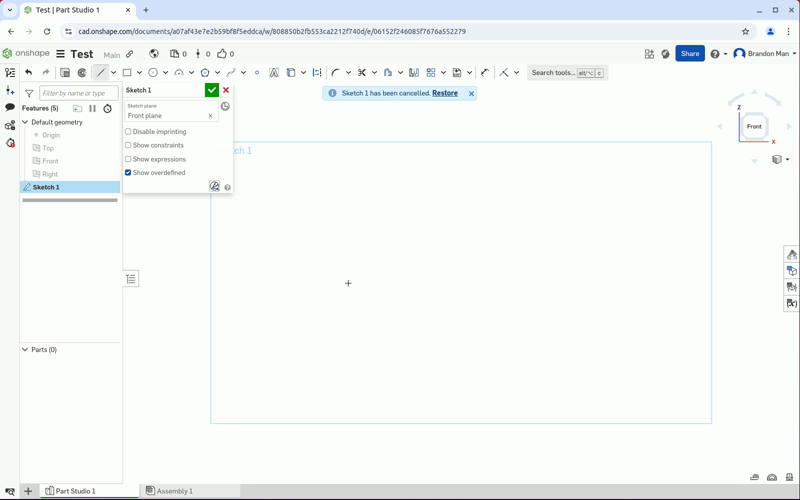
key_up(shift)
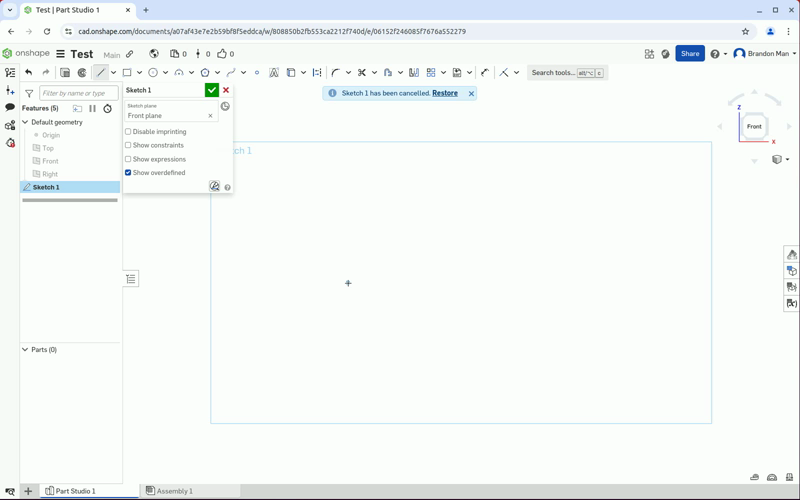
key_down(shift)
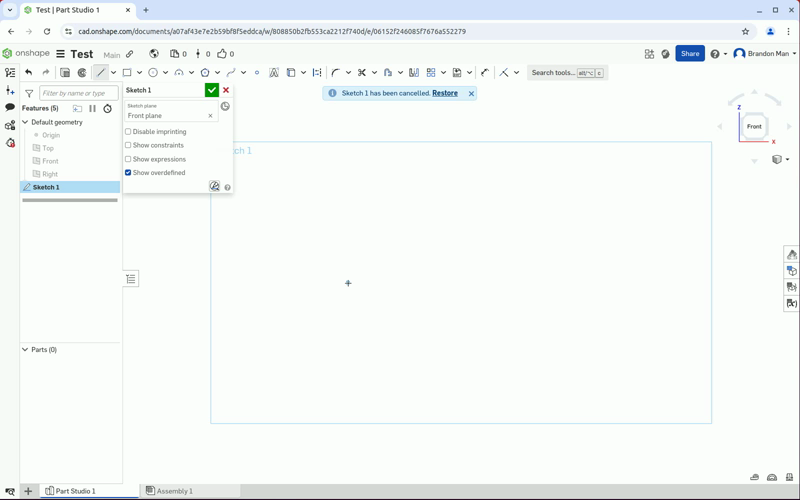
mouse_move(460, 282)
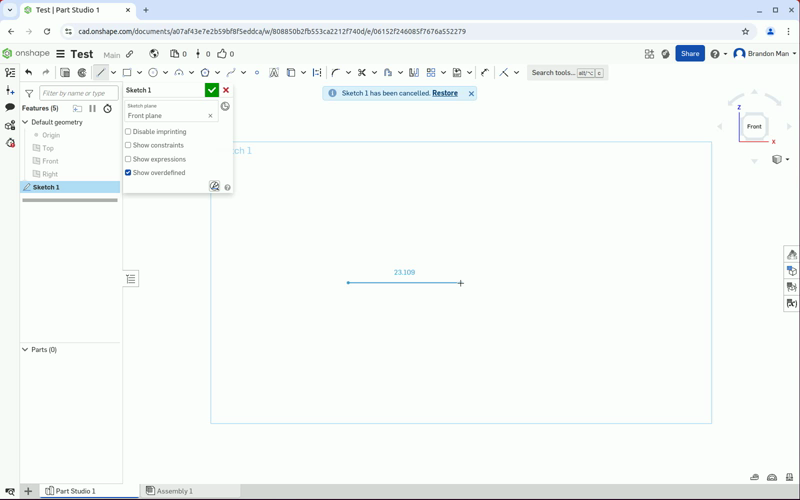
click(460, 282)
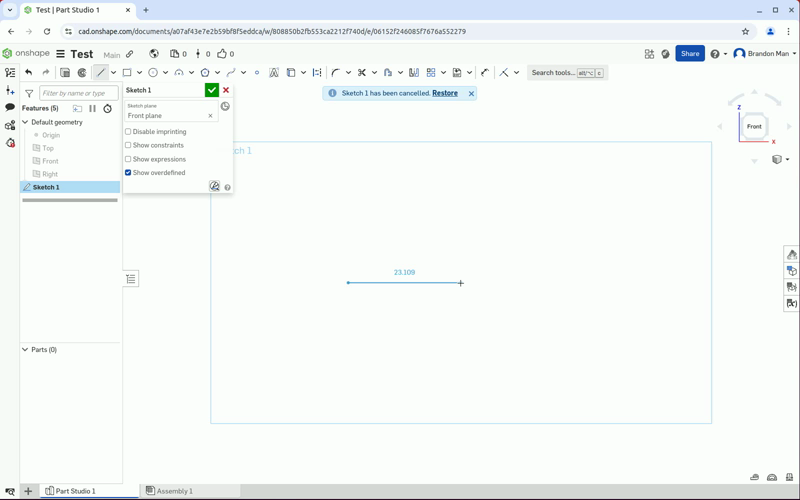
key_up(shift)
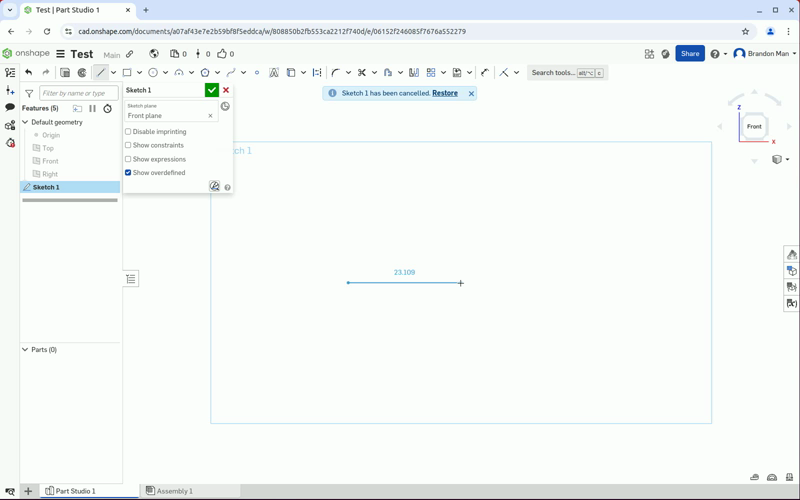
key_down(shift)
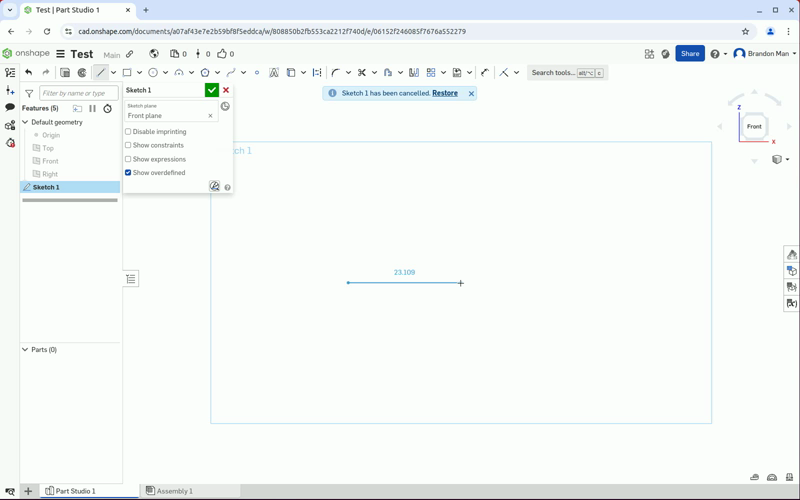
mouse_move(460, 170)
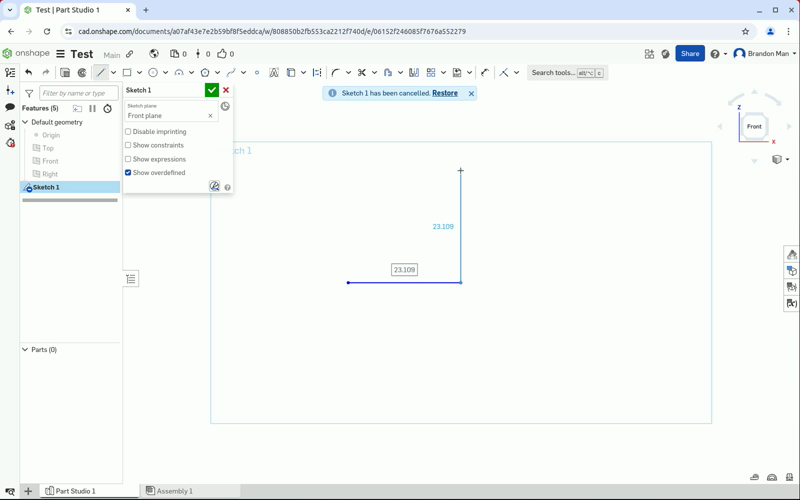
click(460, 170)
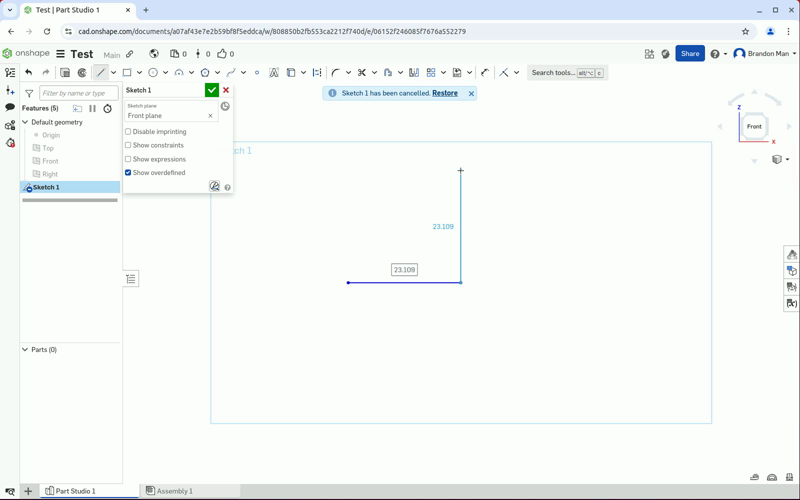
key_up(shift)
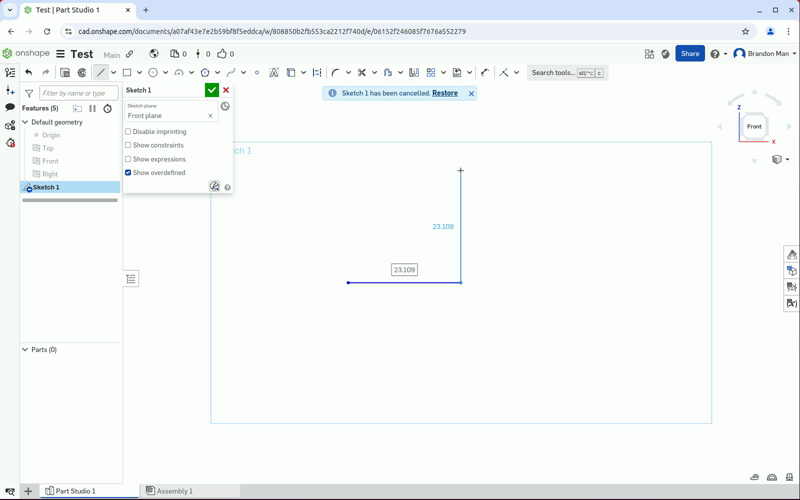
key_down(shift)
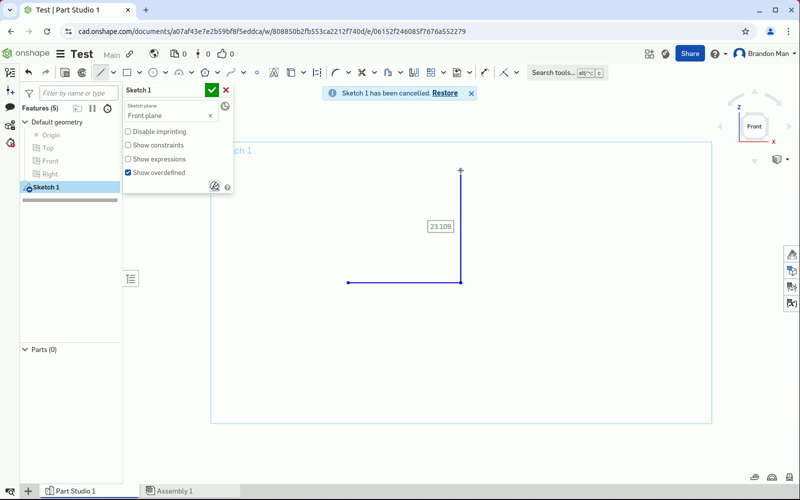
mouse_move(348, 170)
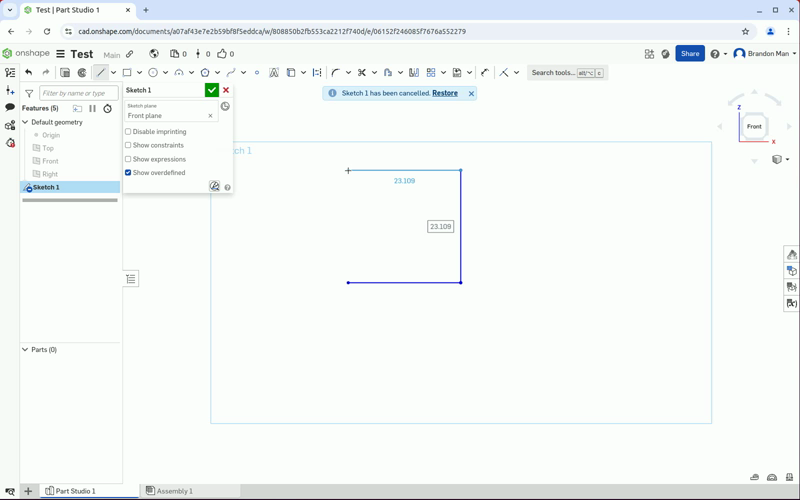
click(348, 170)
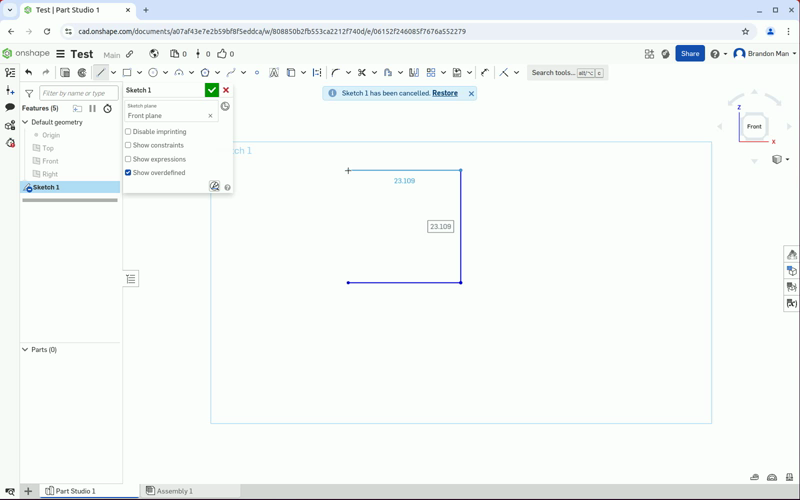
key_up(shift)
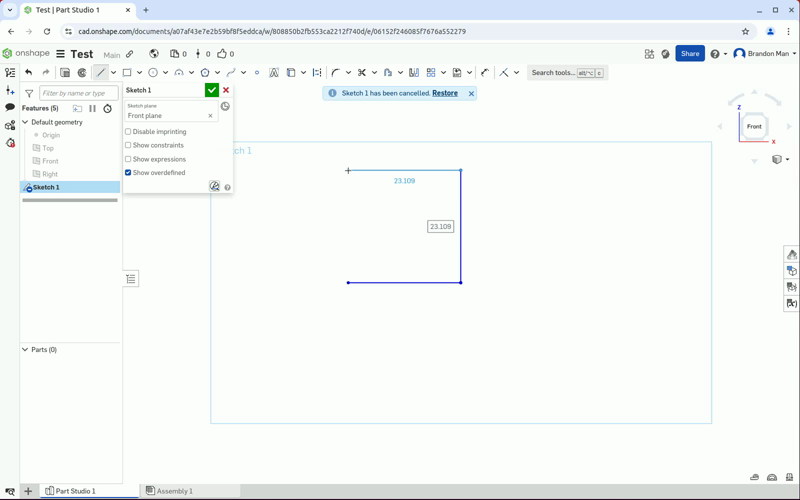
key_down(shift)
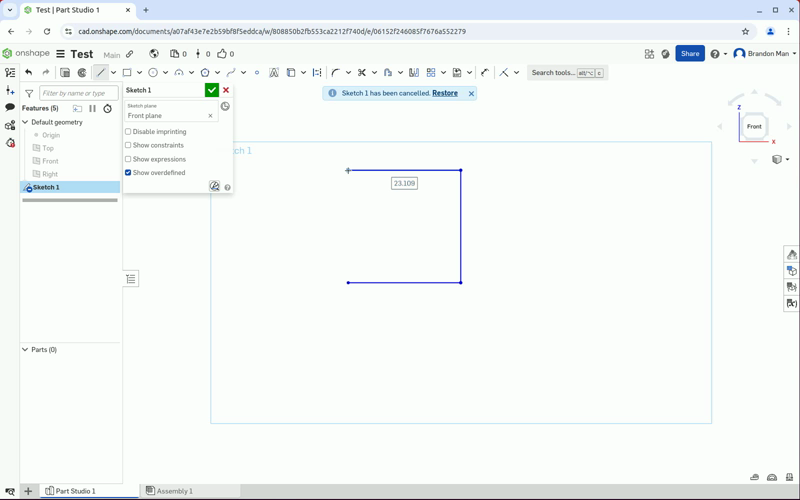
mouse_move(348, 282)
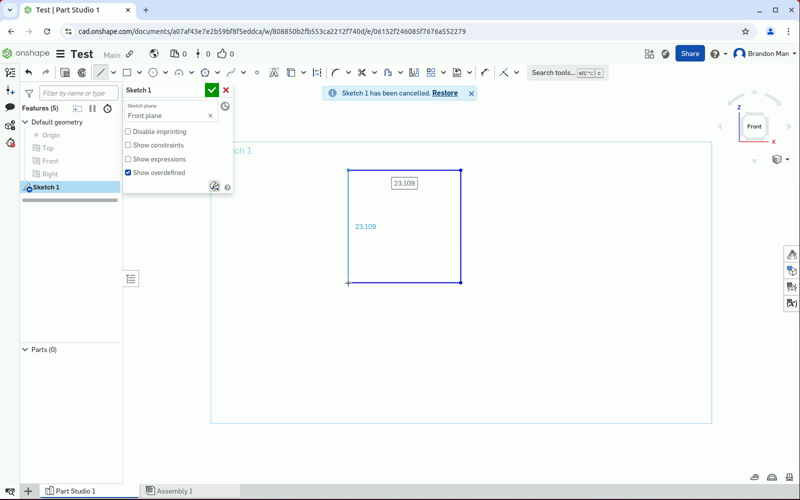
key_up(shift)
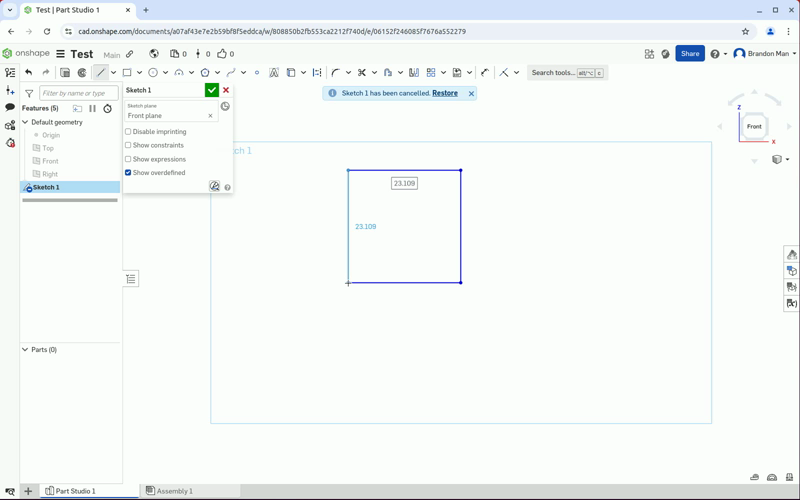
click(348, 282)
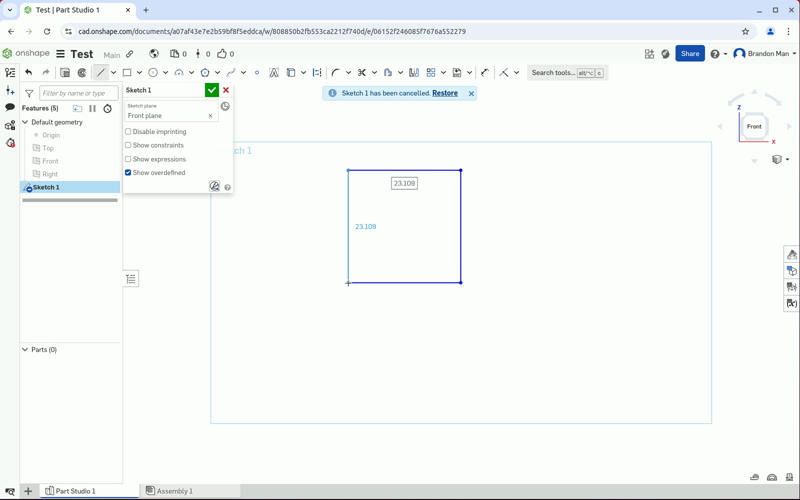
key(esc)
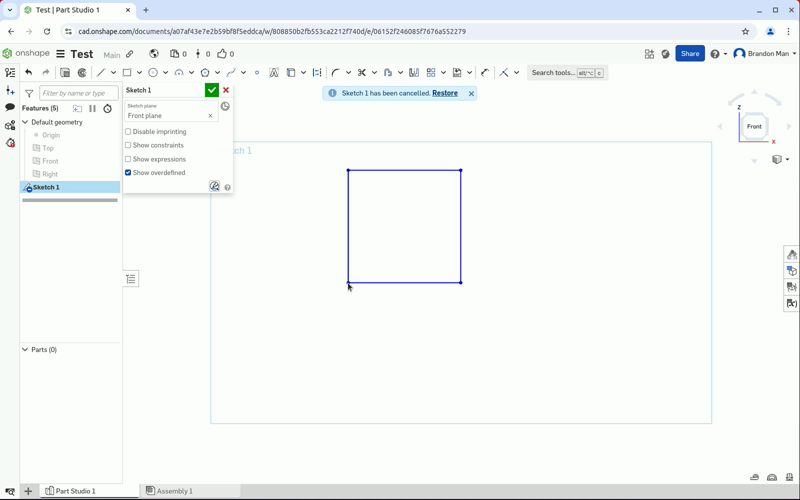
mouse_move(394, 263)
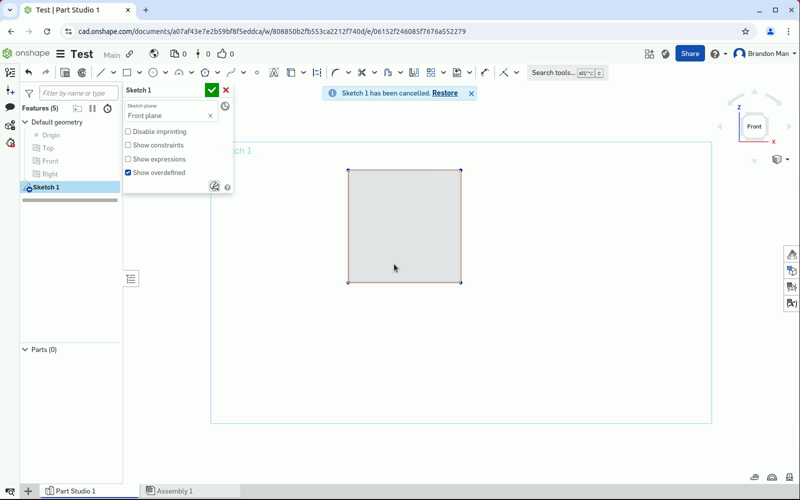
click(394, 263)
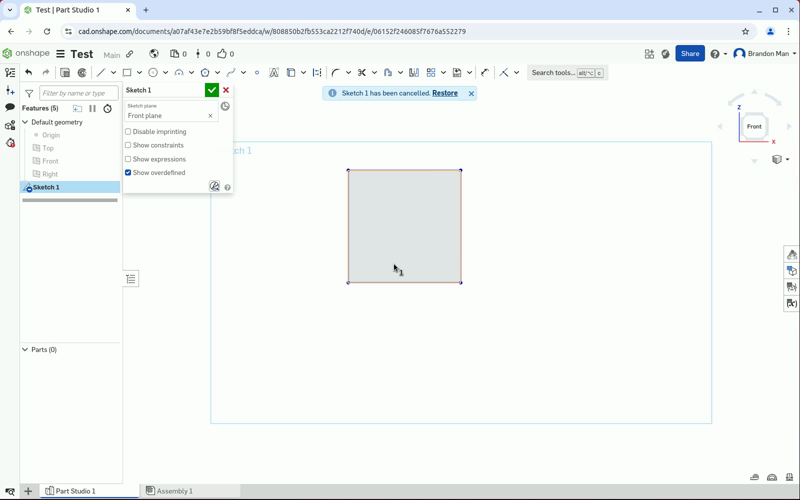
mouse_move(73, 352)
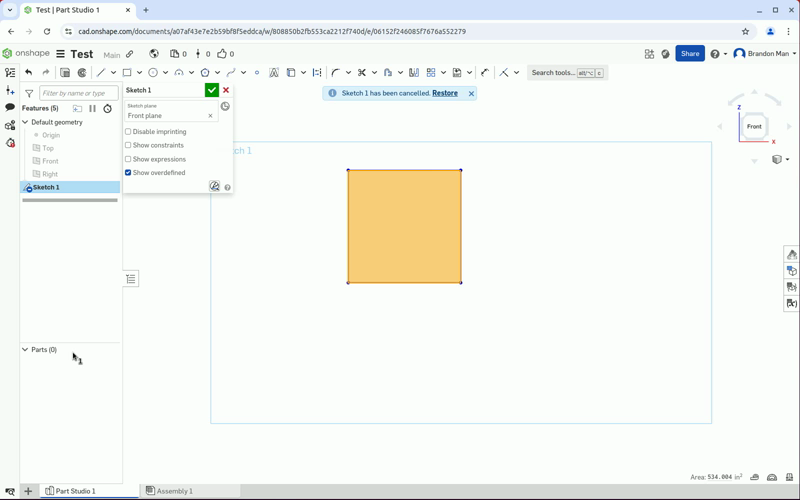
key(shift+y)
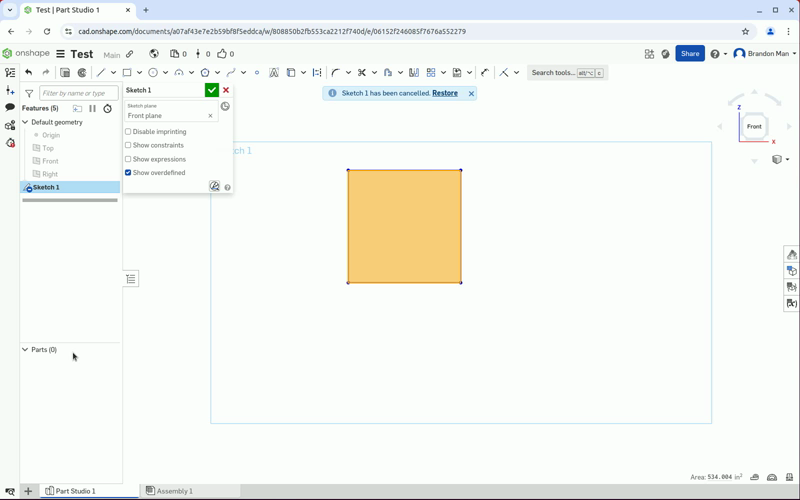
key(shift+e)
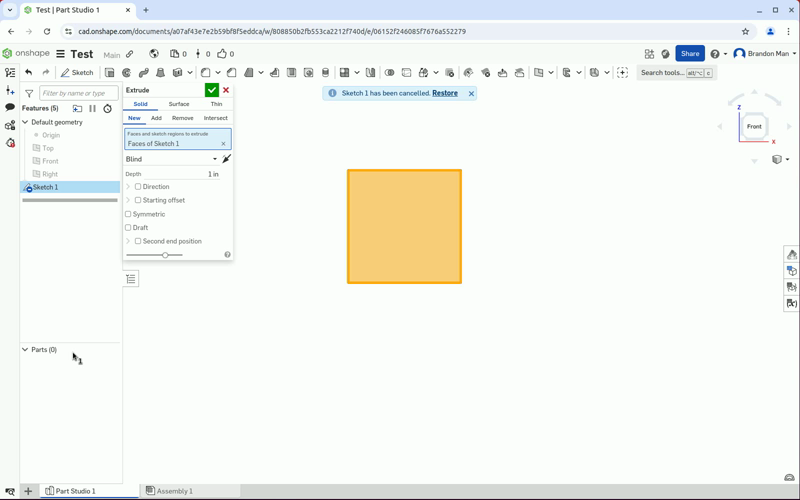
mouse_move(143, 106)
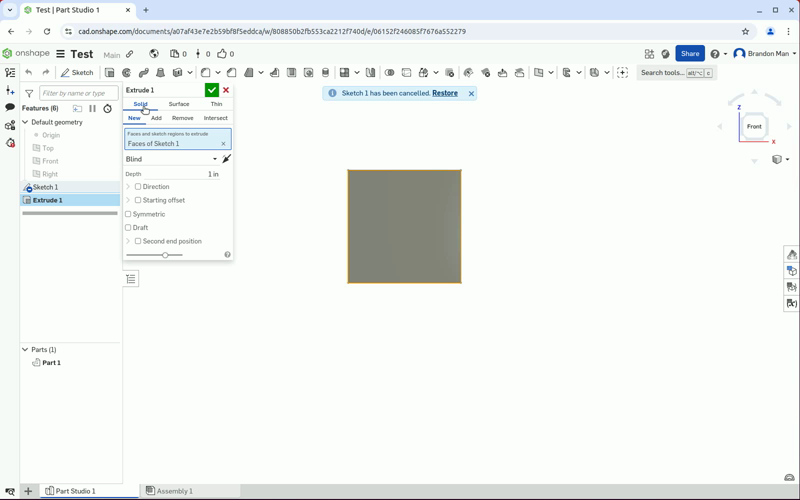
click(143, 106)
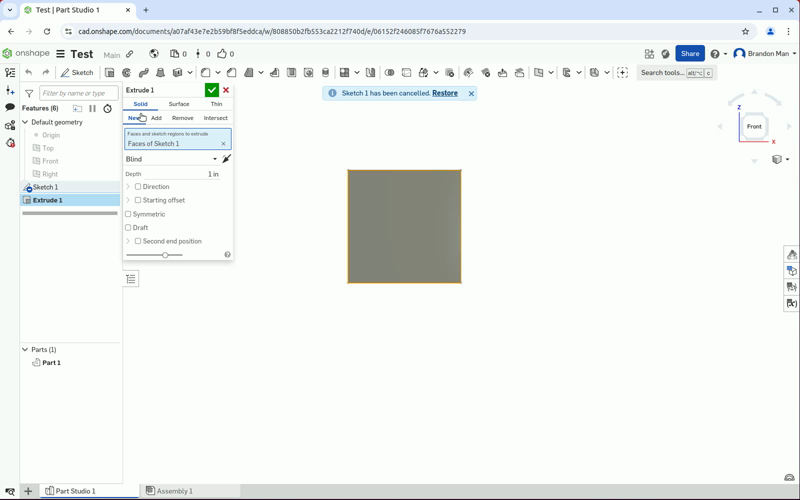
mouse_move(137, 120)
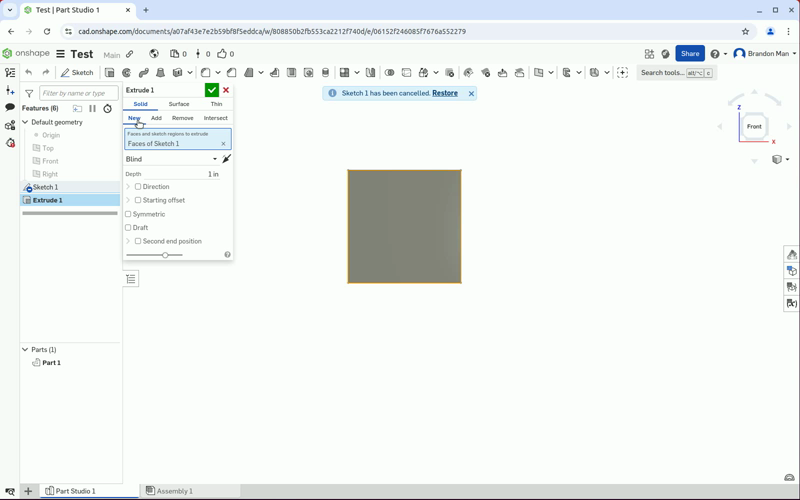
click(137, 120)
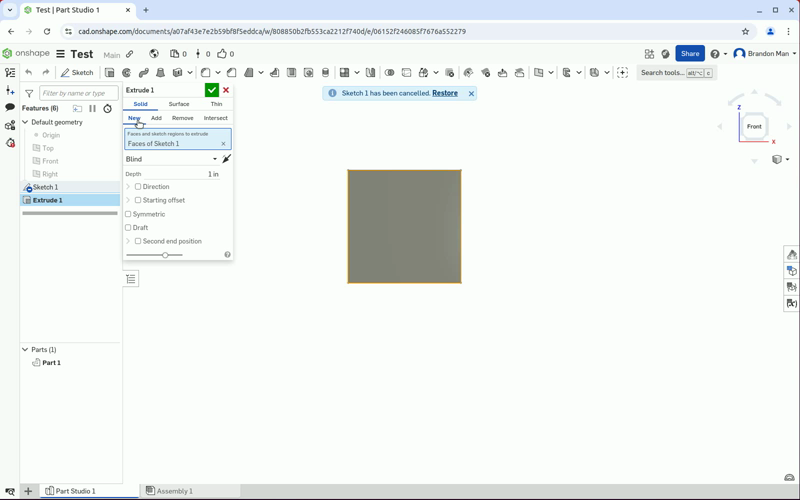
key(tab, 4)
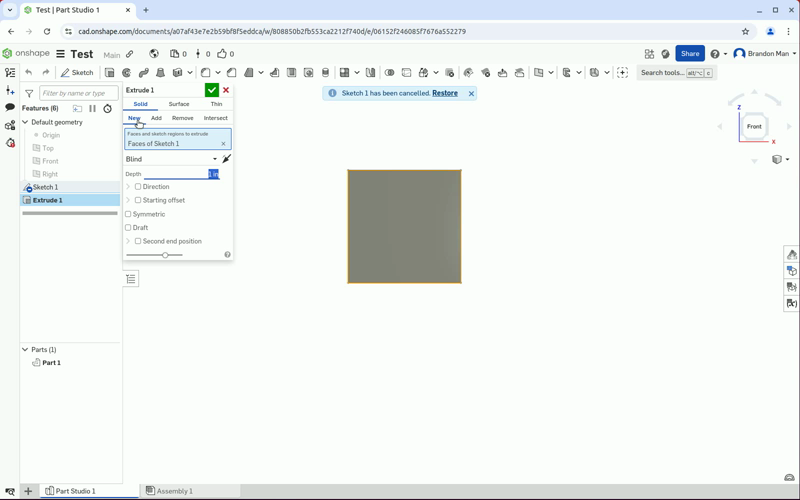
text(23.108)
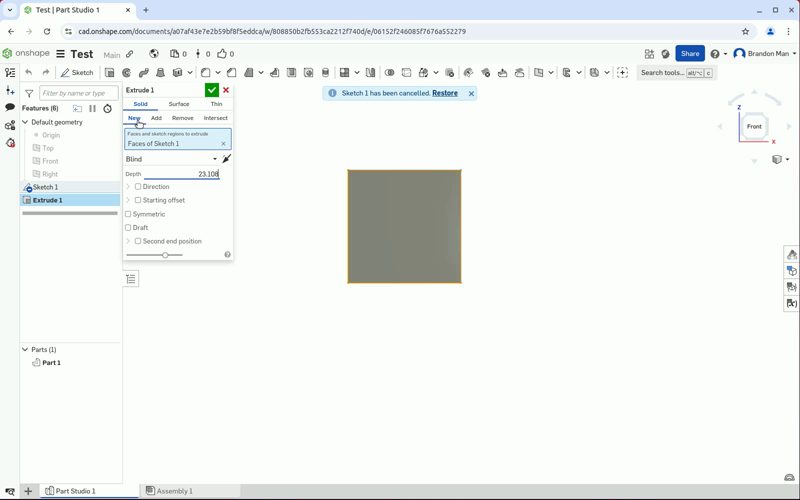
key(enter)
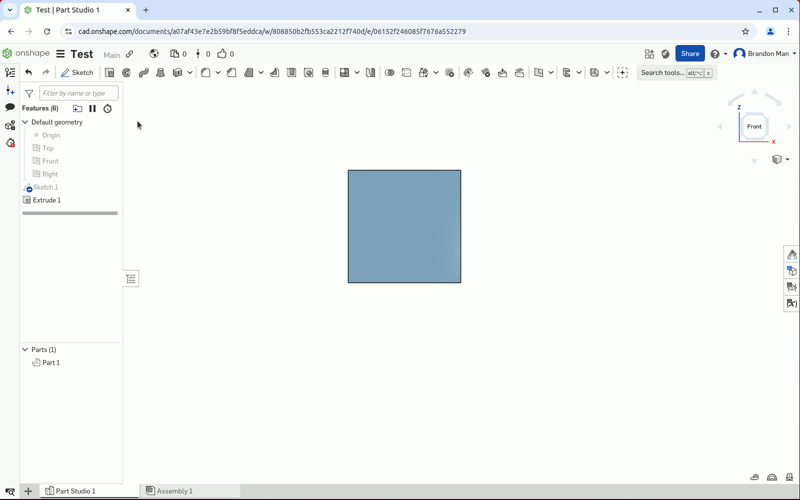
key(shift+h)
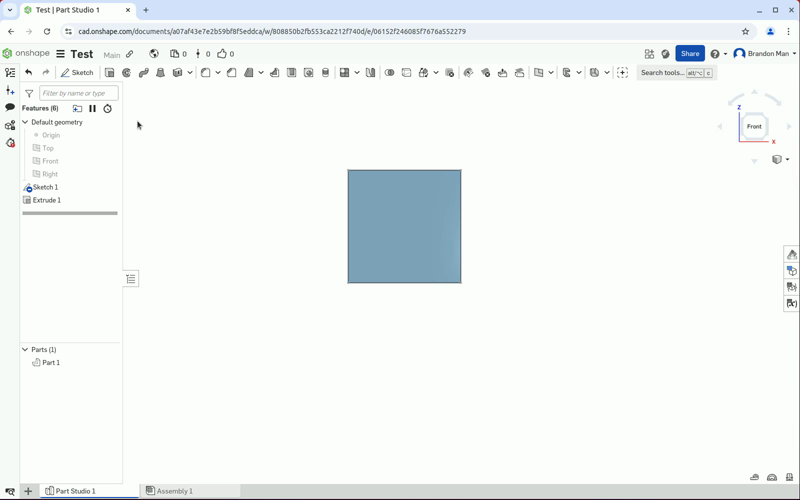
key(shift+h)
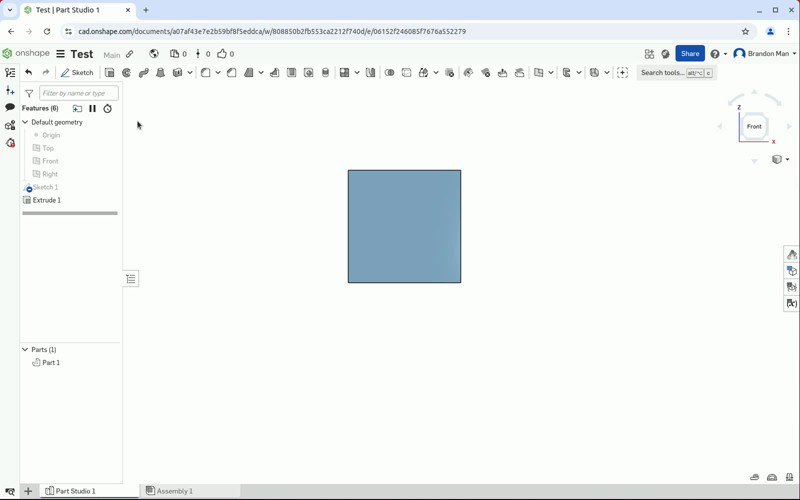
mouse_move(73, 189)
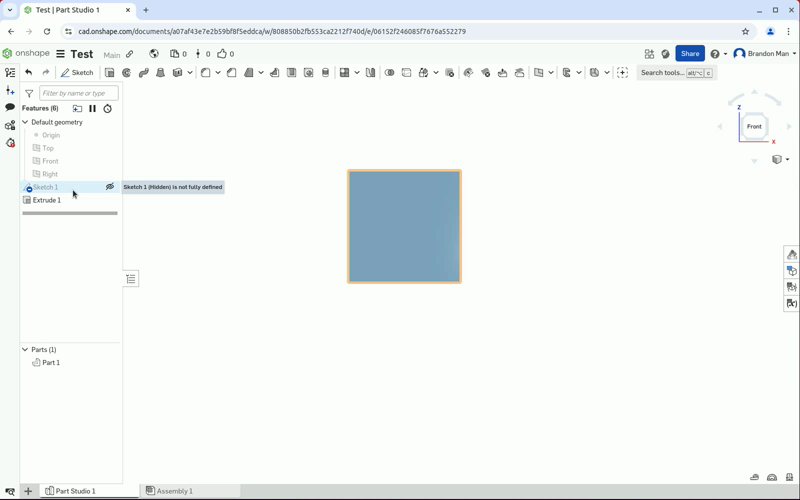
click(73, 189)
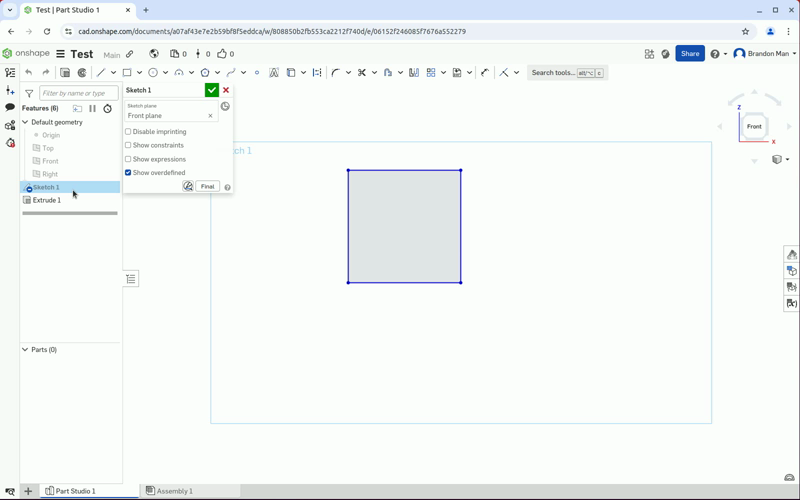
mouse_move(229, 92)
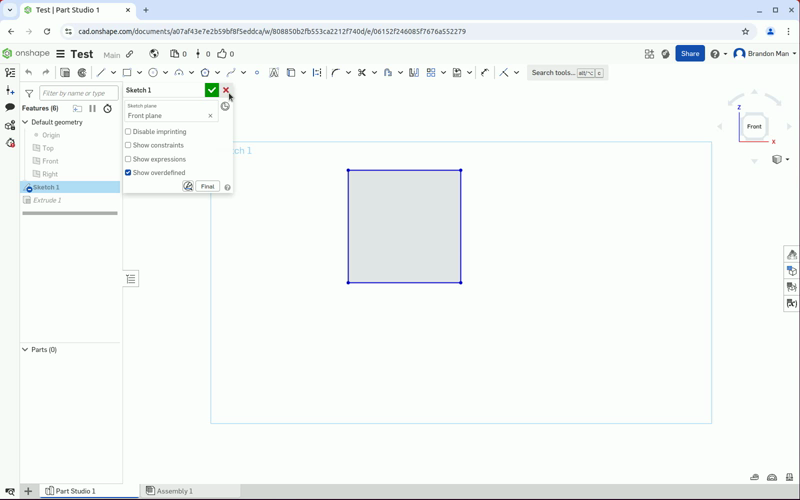
click(229, 92)
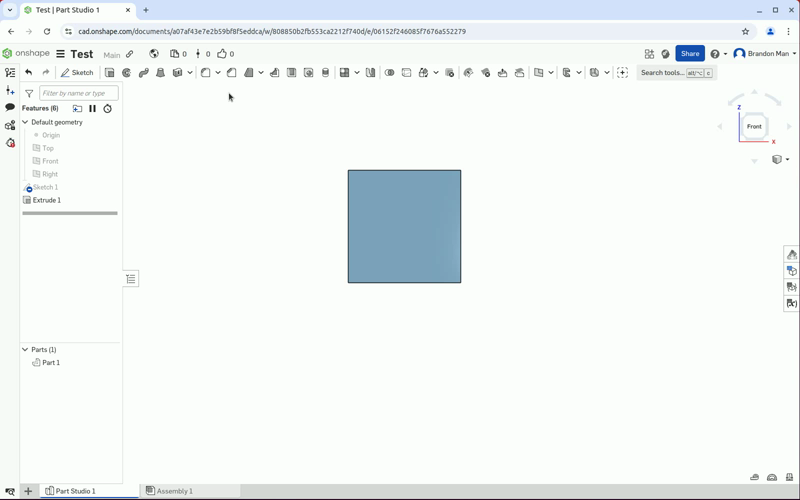
mouse_move(73, 352)
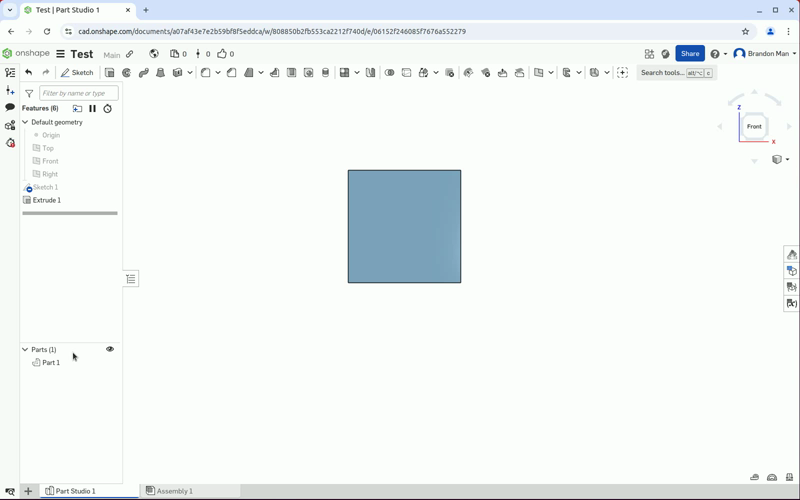
key(y)
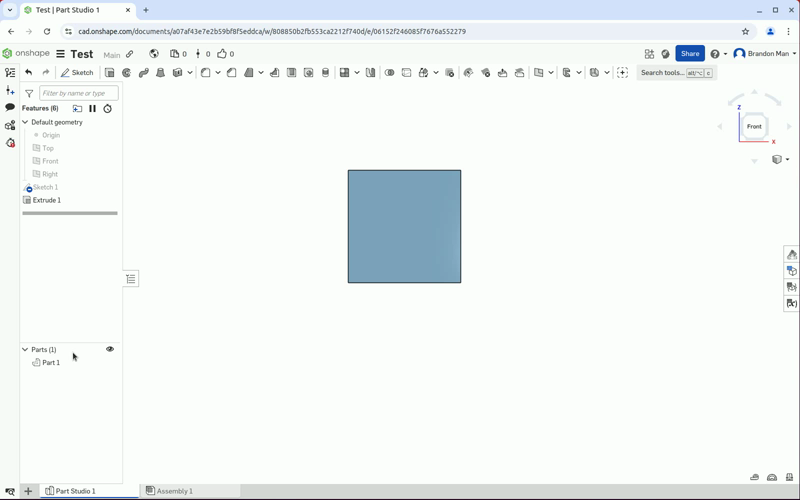
key(shift+p)
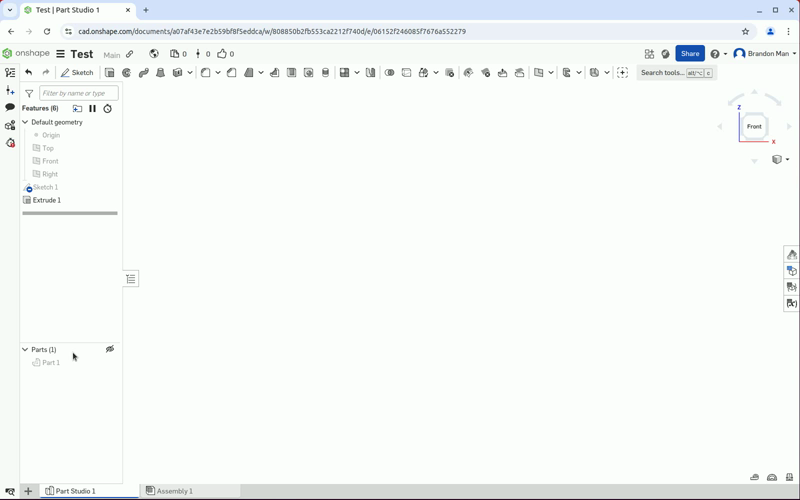
key(space)
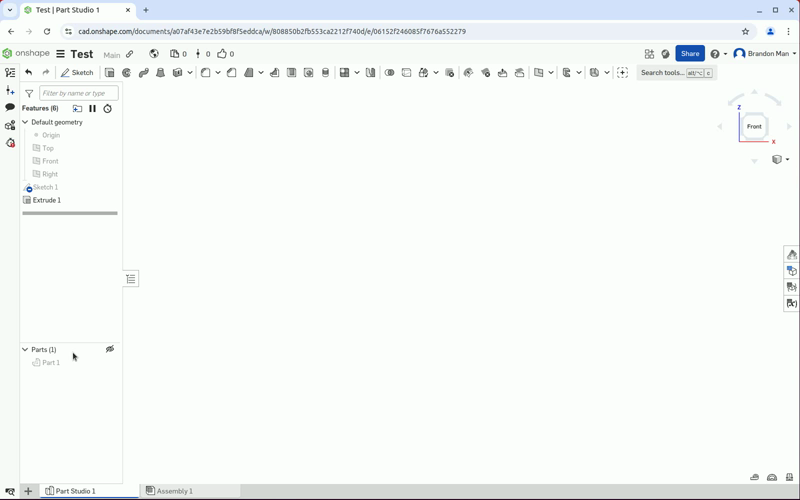
key_down(shift)
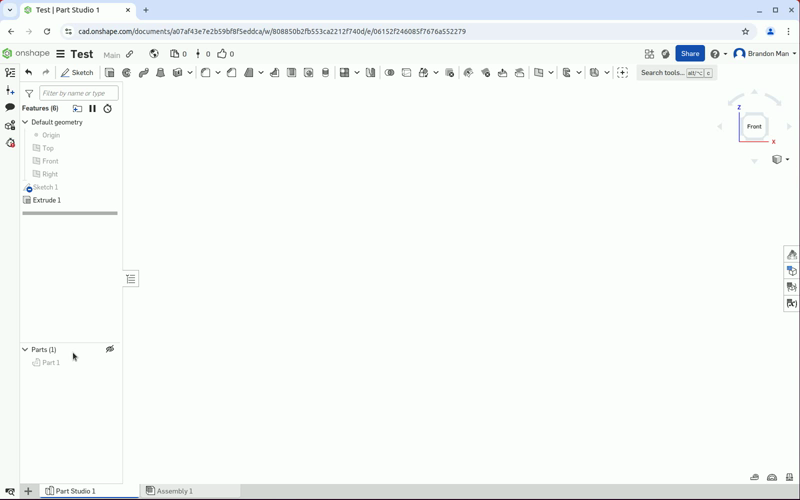
key(down)
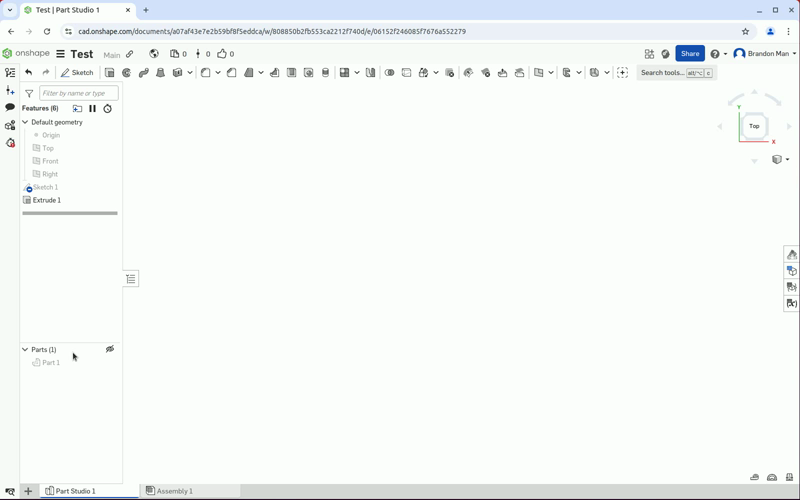
key_up(shift)
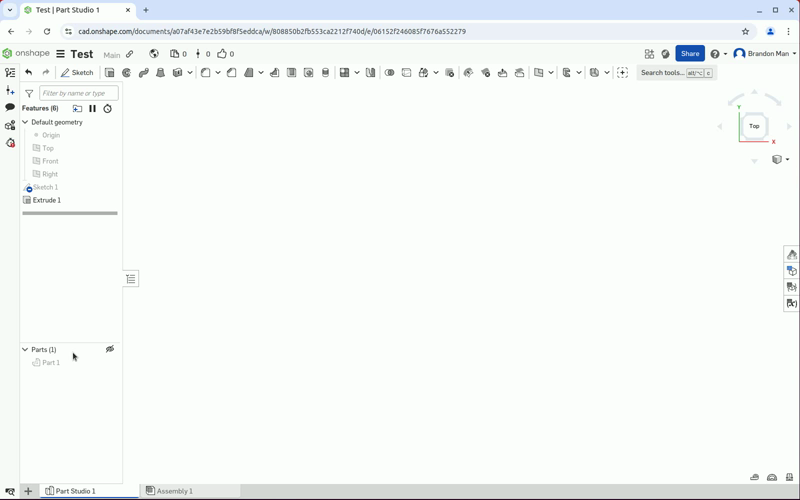
mouse_move(73, 352)
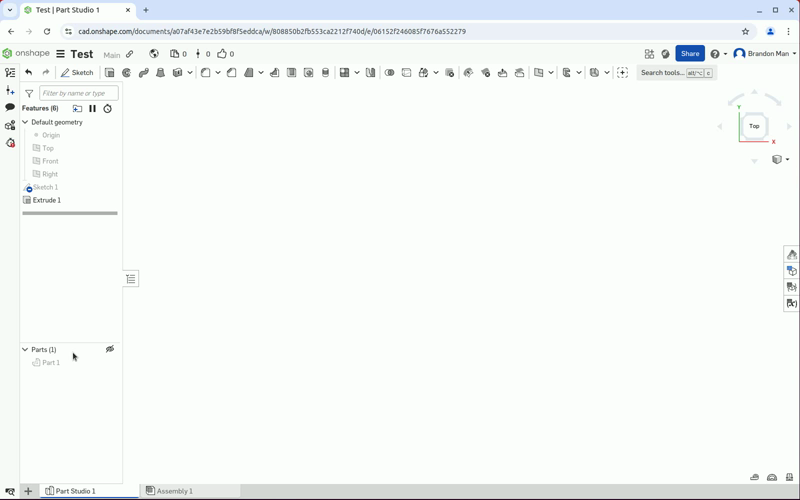
key(shift+y)
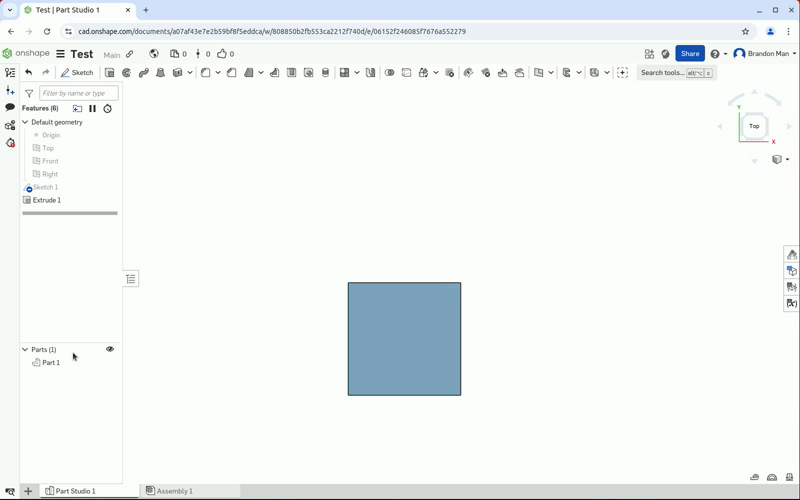
mouse_move(541, 75)
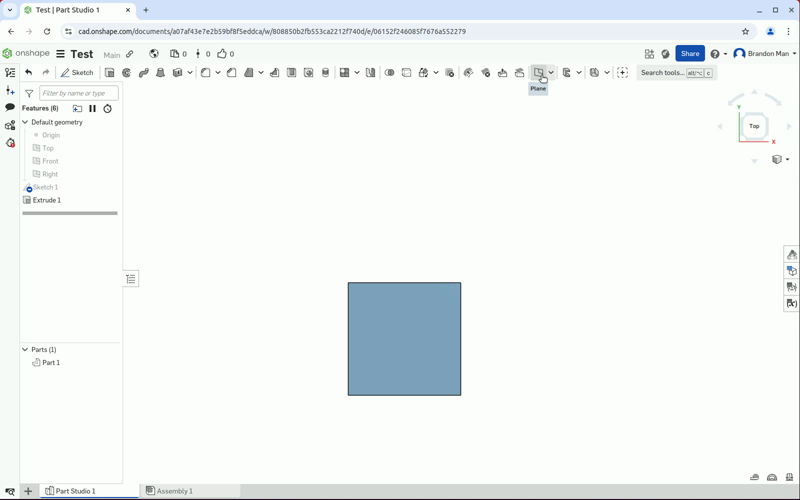
click(541, 75)
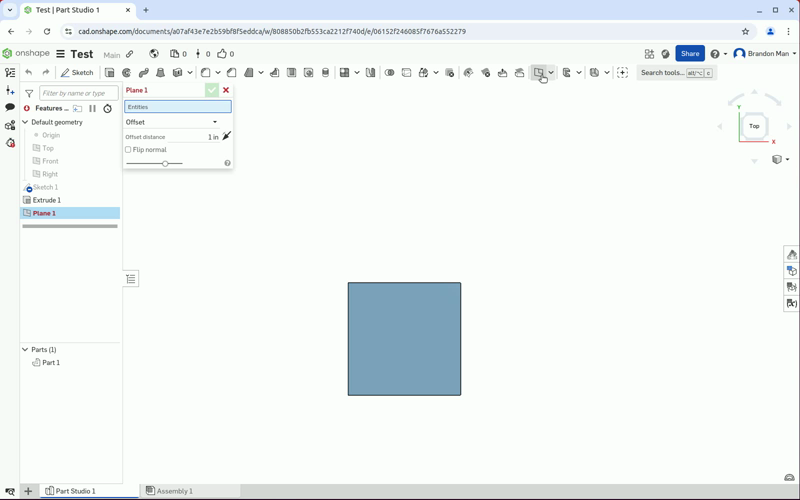
mouse_move(73, 150)
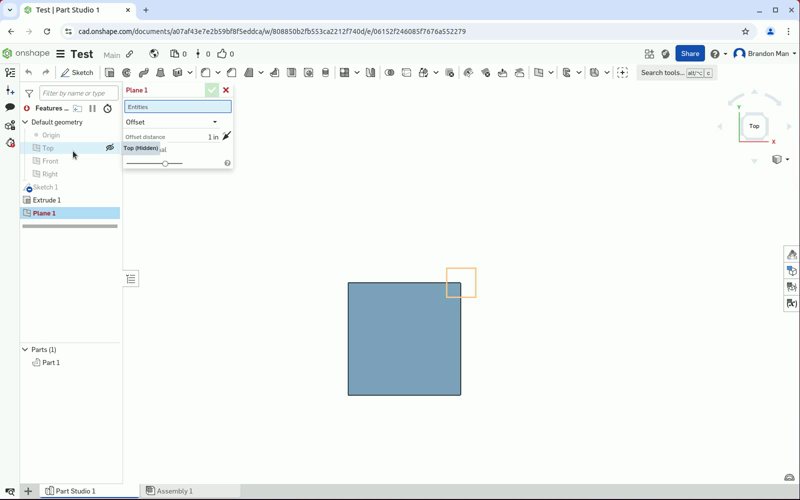
click(73, 150)
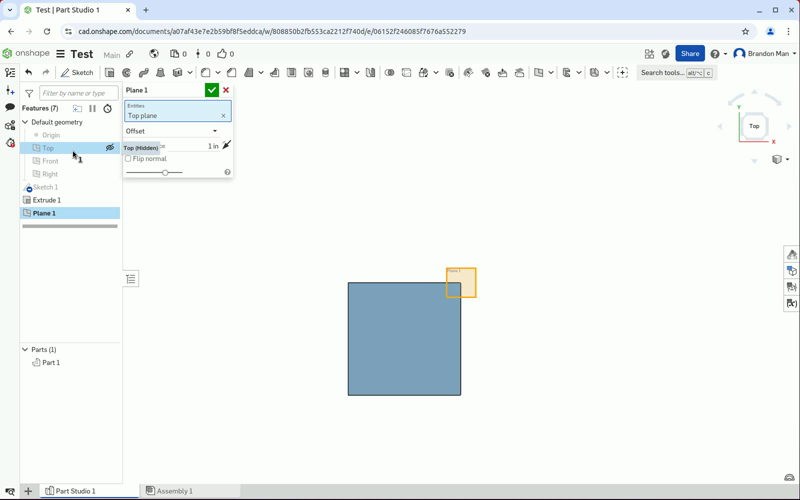
key(tab, 2)
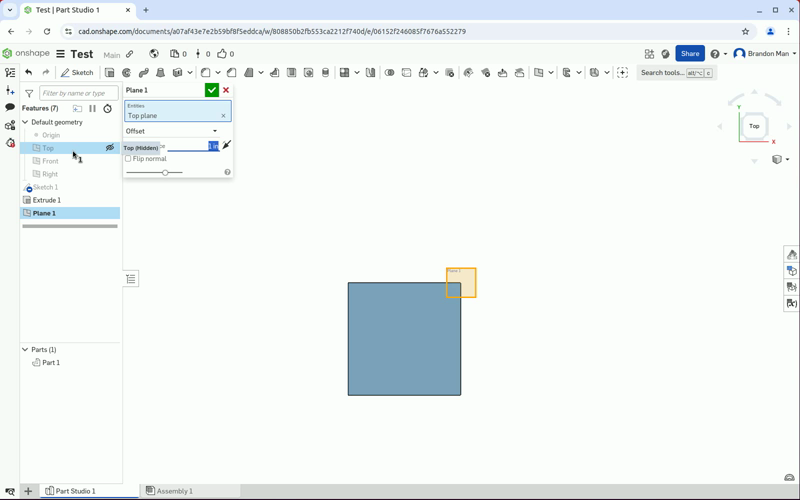
text(23.108)
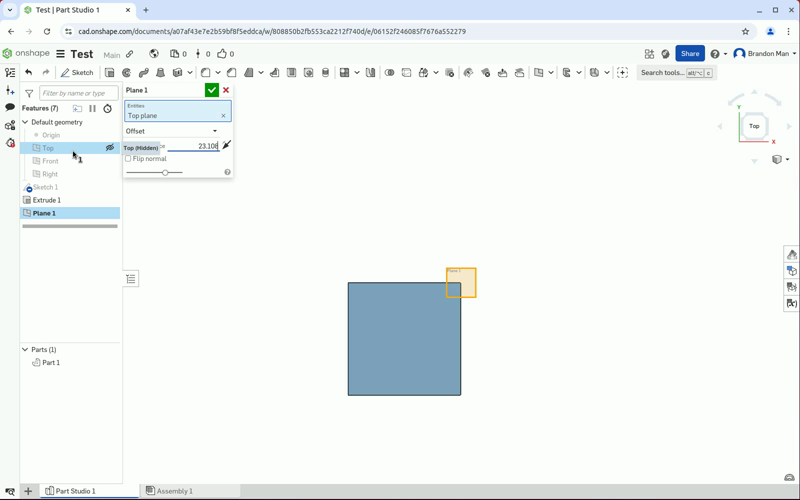
key(enter, 2)
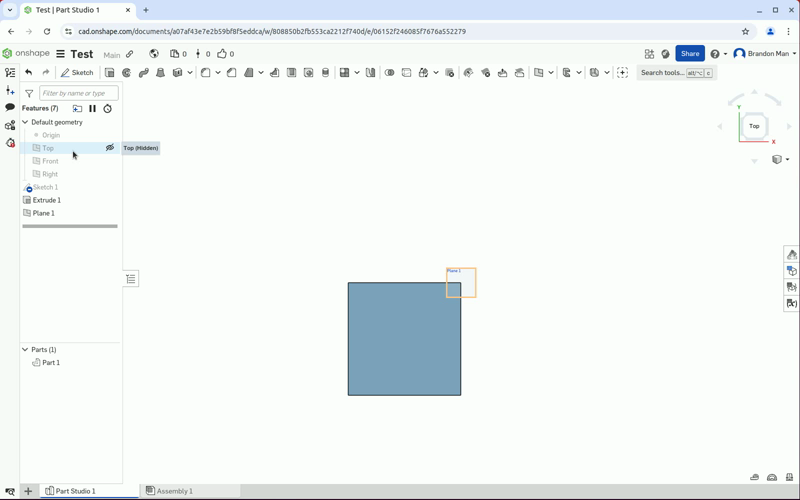
key(shift+s)
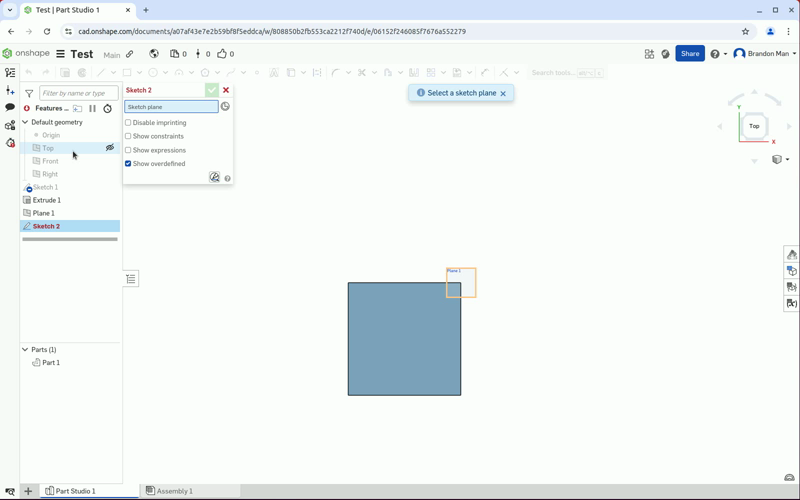
mouse_move(73, 215)
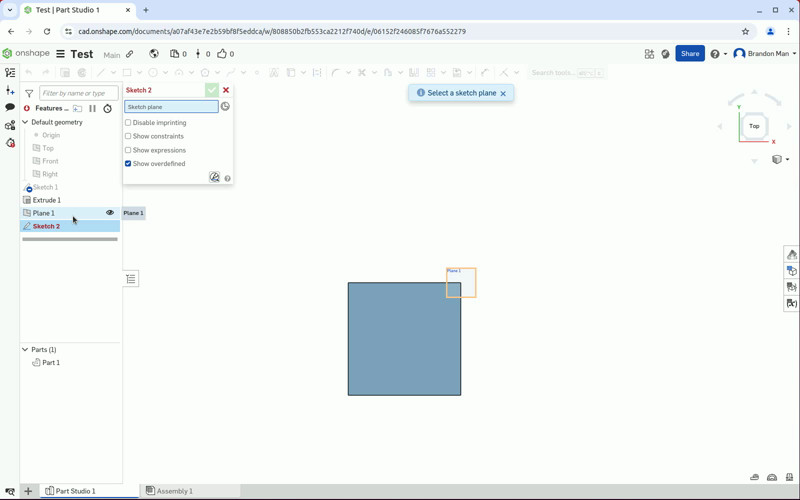
click(73, 215)
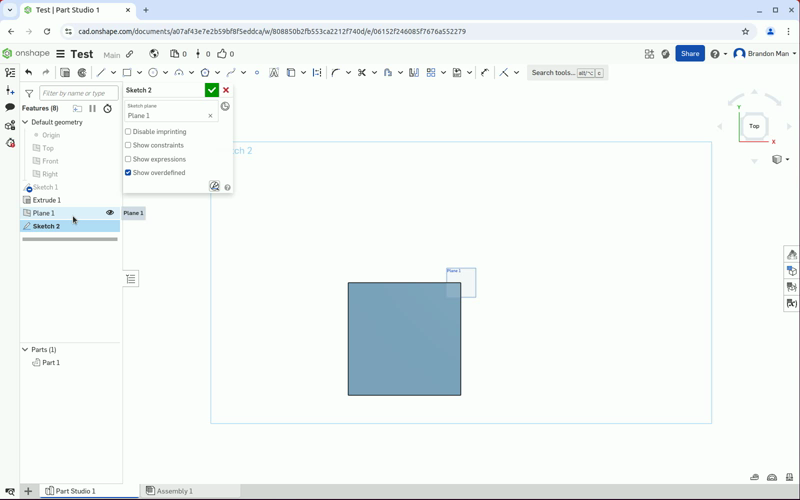
mouse_move(73, 352)
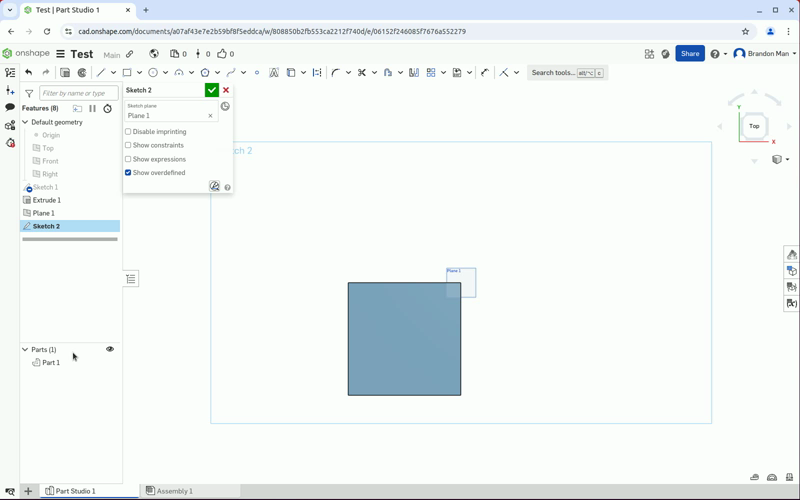
key(y)
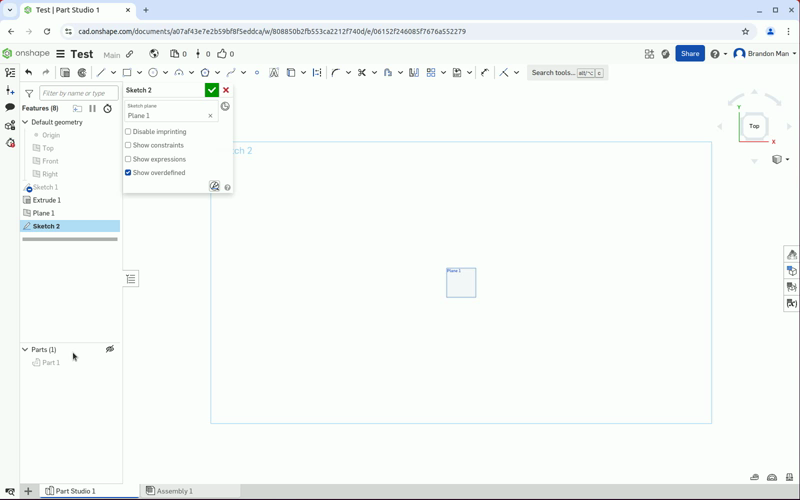
key(l)
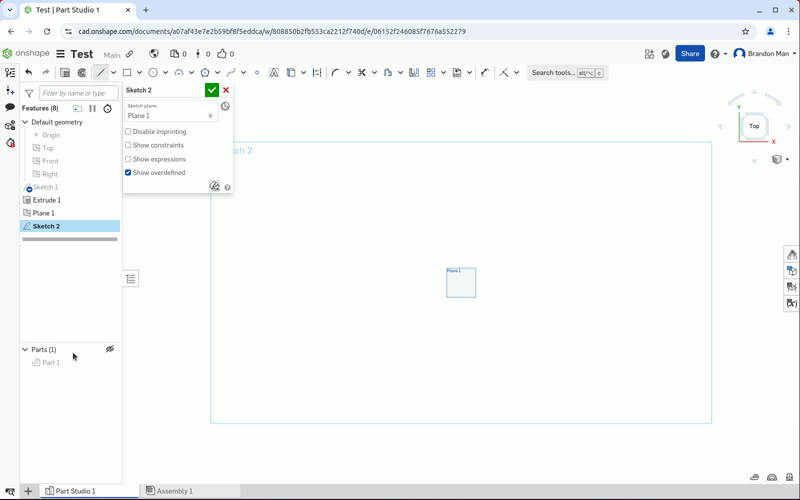
key_down(shift)
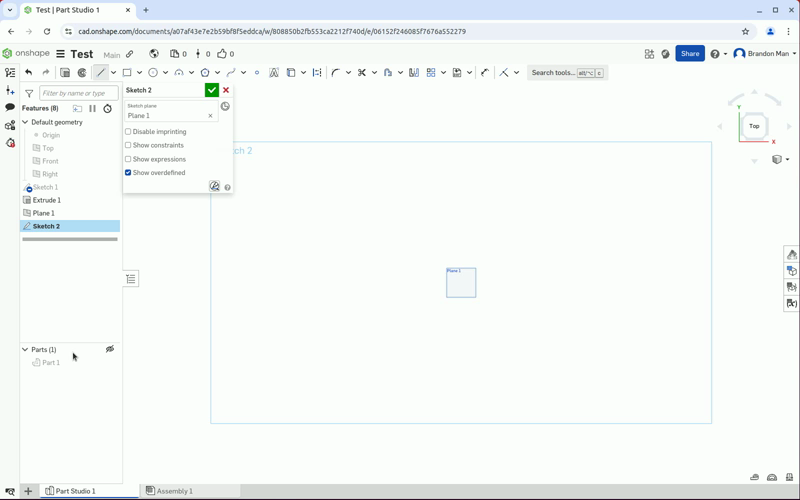
mouse_move(363, 375)
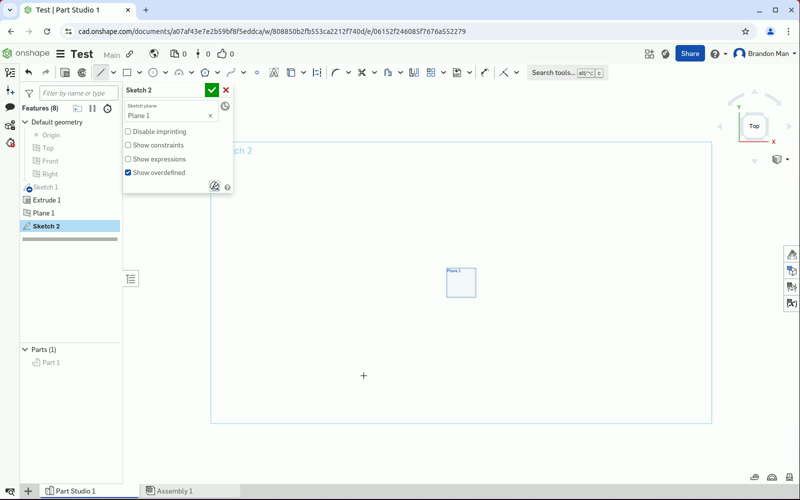
click(363, 375)
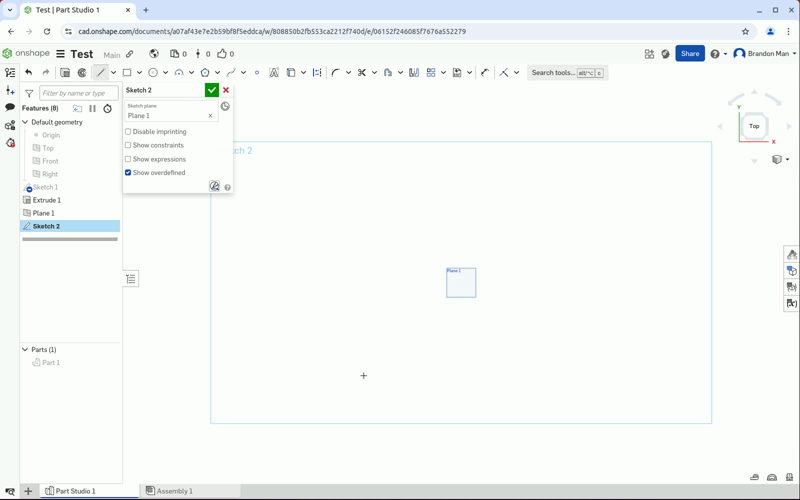
key_up(shift)
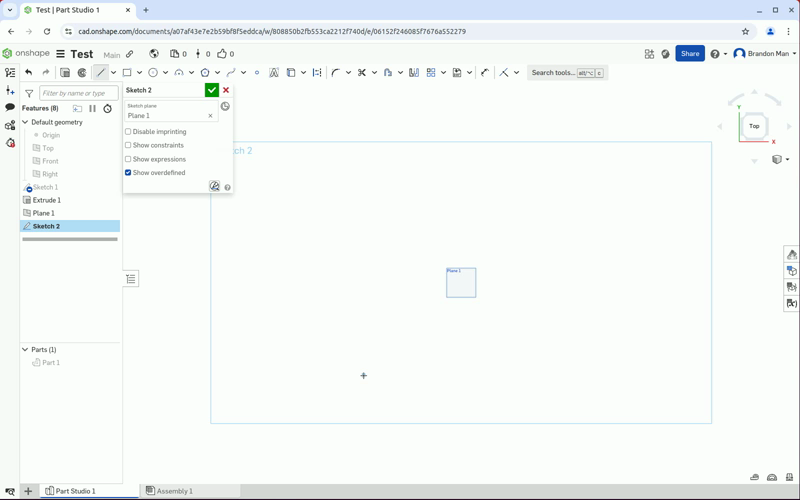
key_down(shift)
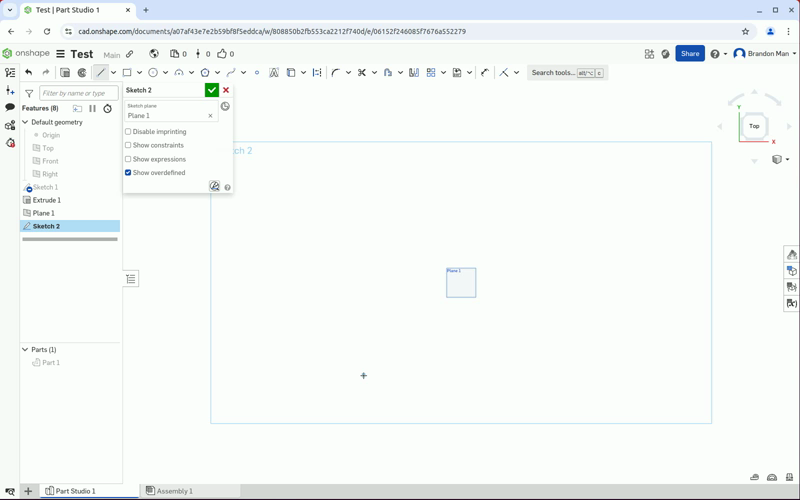
mouse_move(449, 375)
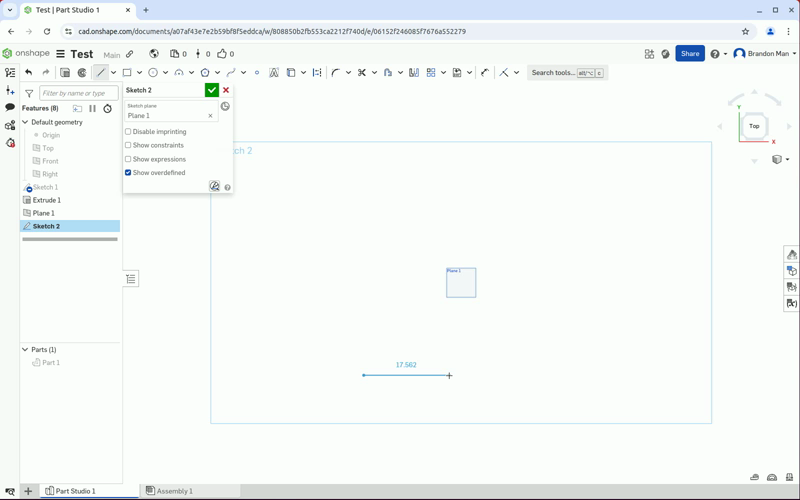
click(449, 375)
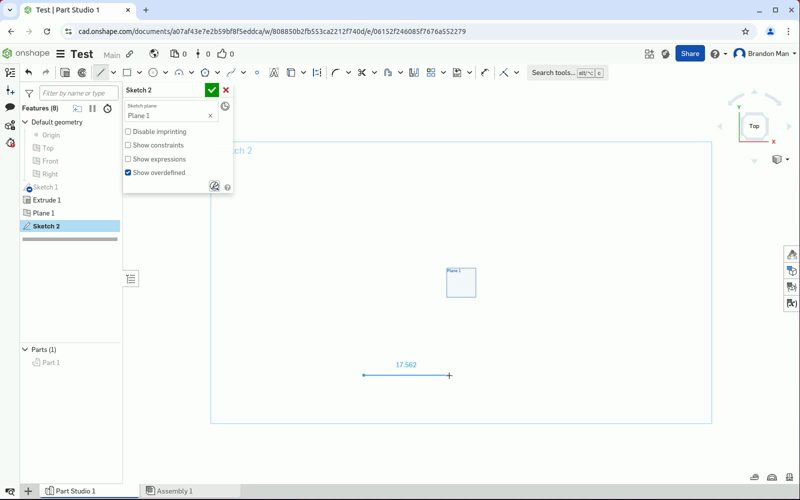
key_up(shift)
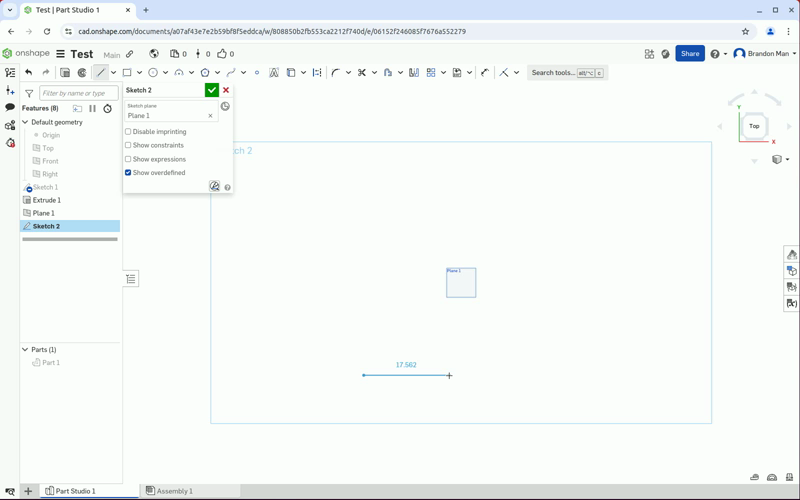
key_down(shift)
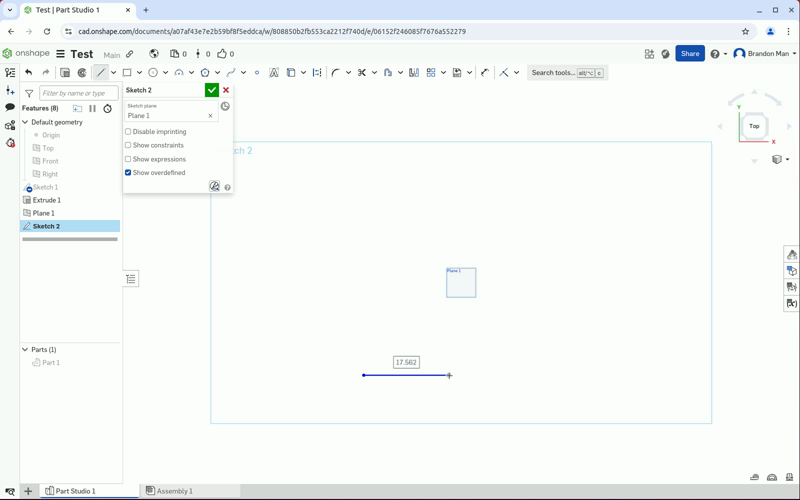
mouse_move(449, 299)
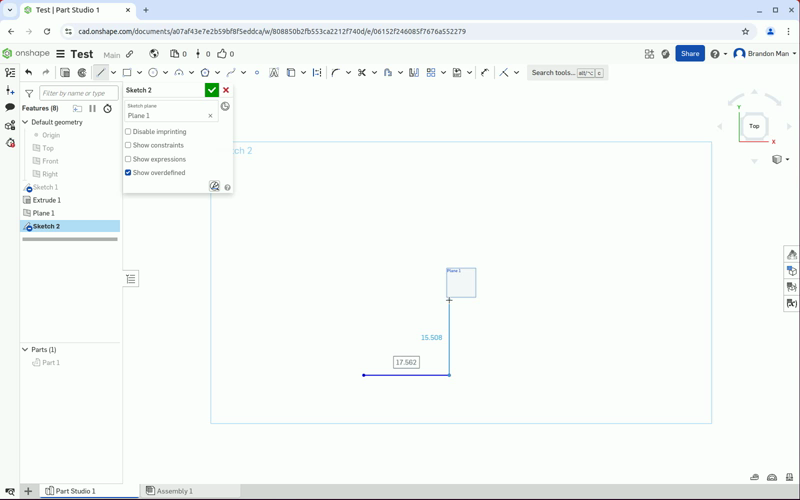
click(449, 299)
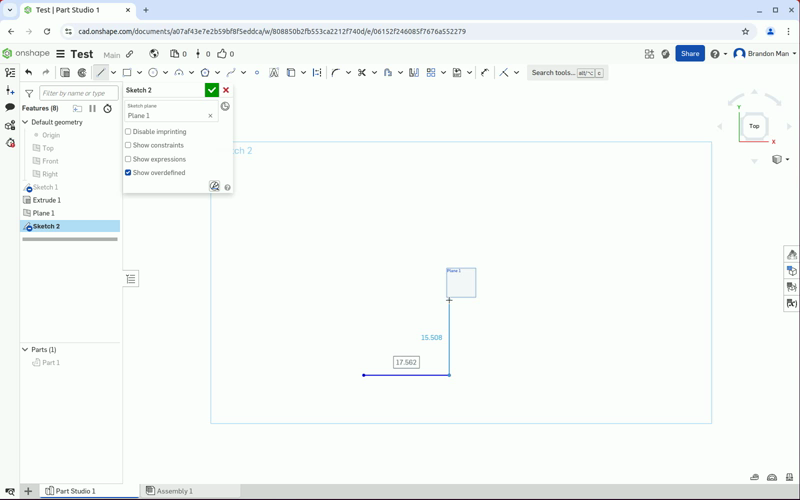
key_up(shift)
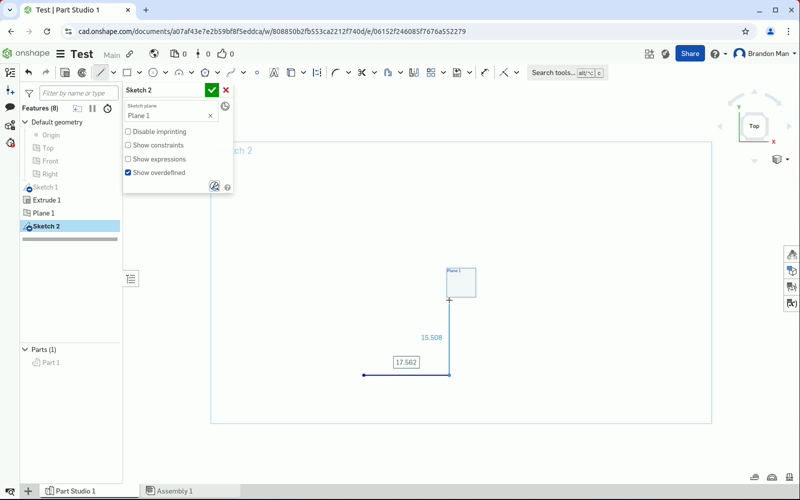
key_down(shift)
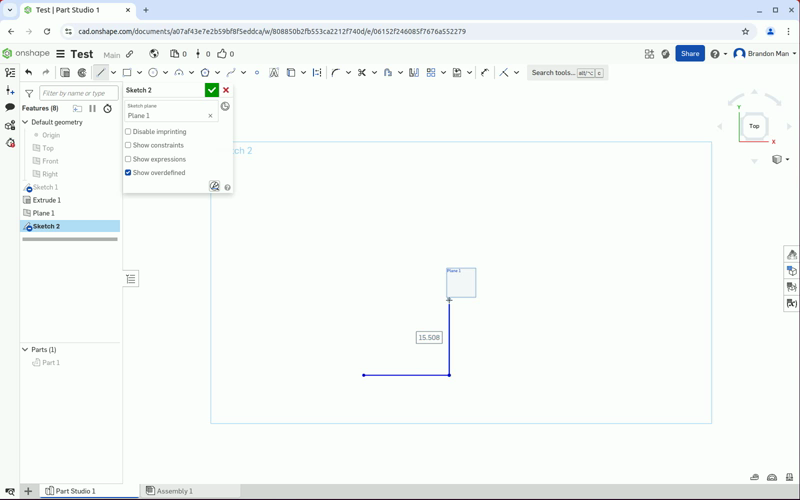
mouse_move(363, 299)
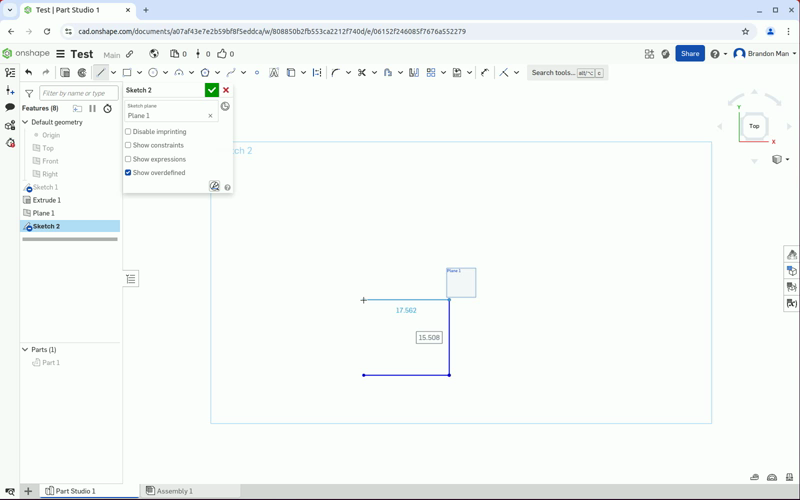
click(363, 299)
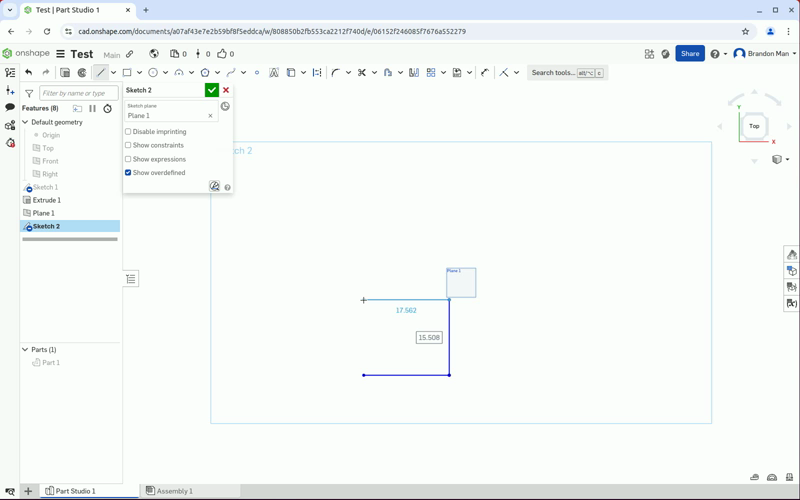
key_up(shift)
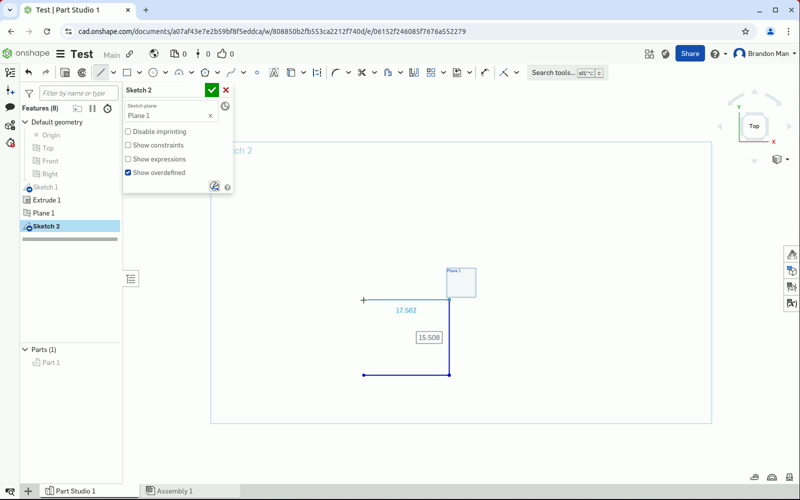
key_down(shift)
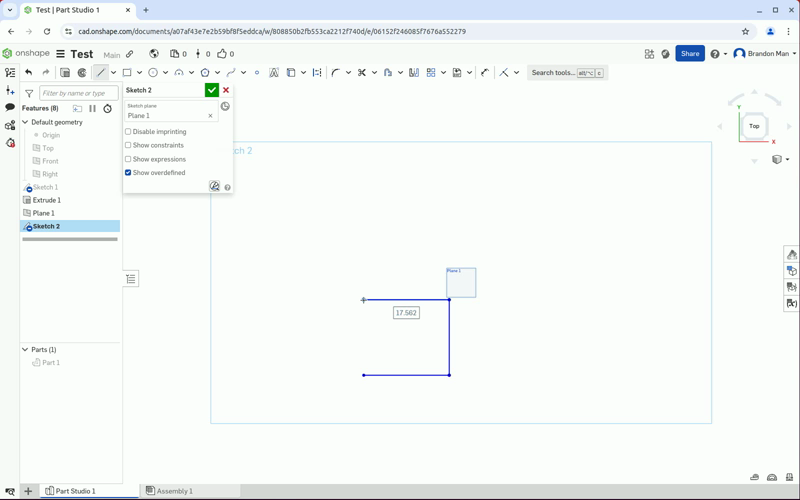
mouse_move(363, 375)
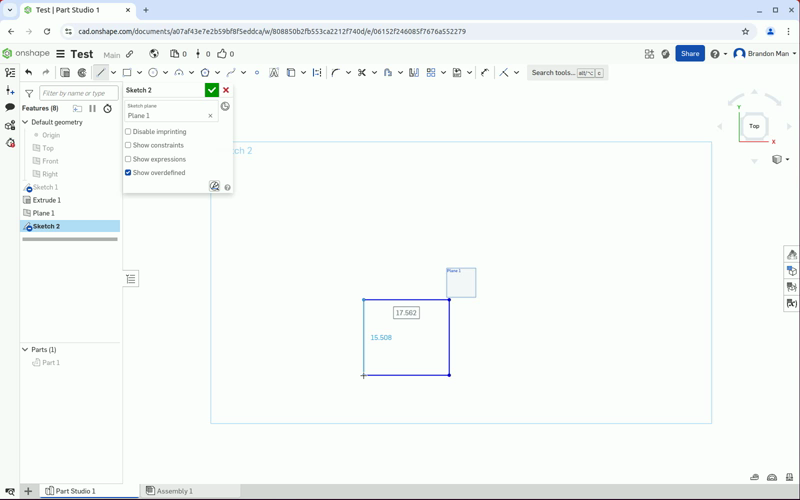
key_up(shift)
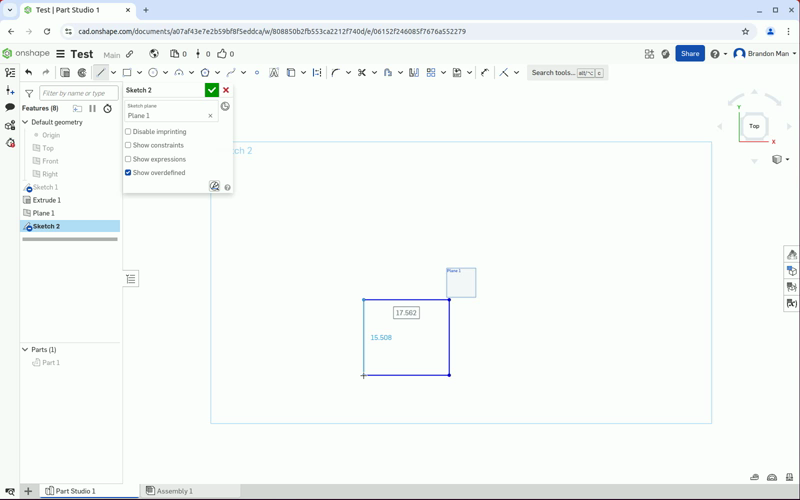
click(363, 375)
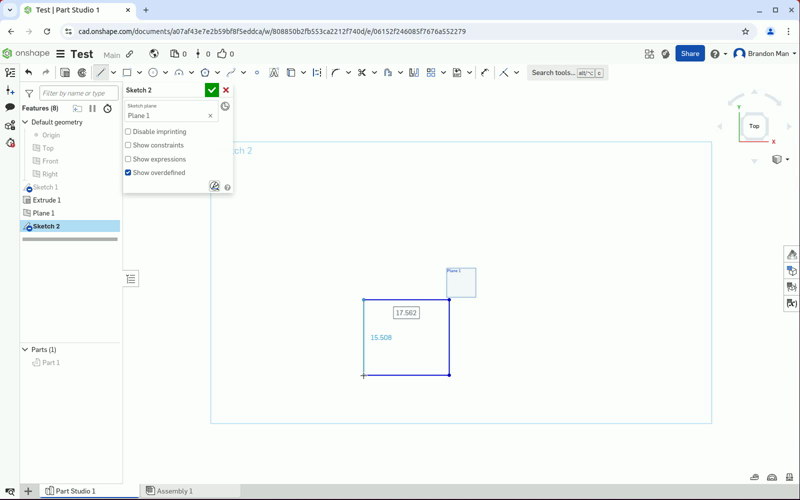
key(esc)
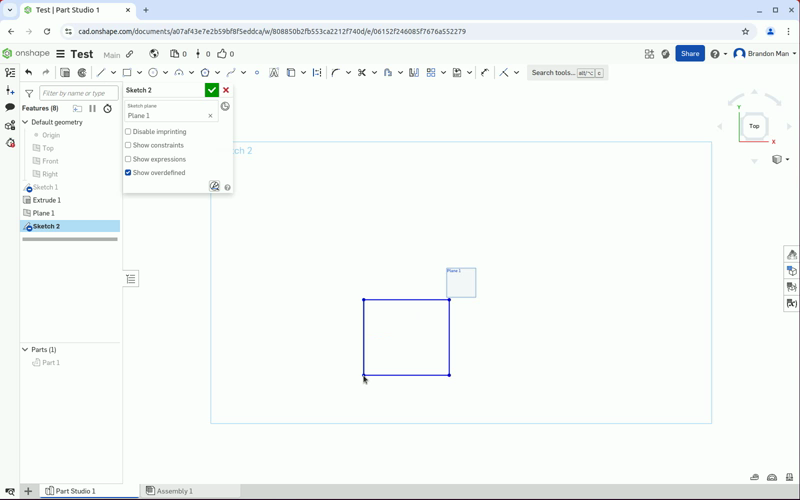
mouse_move(384, 323)
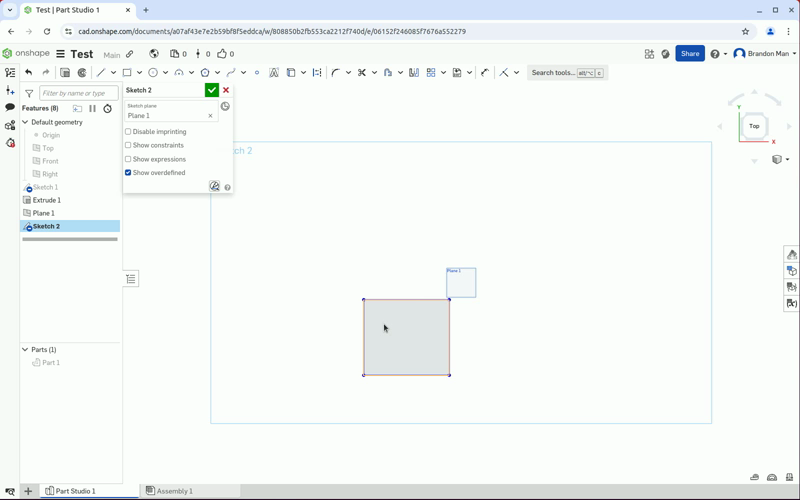
click(384, 323)
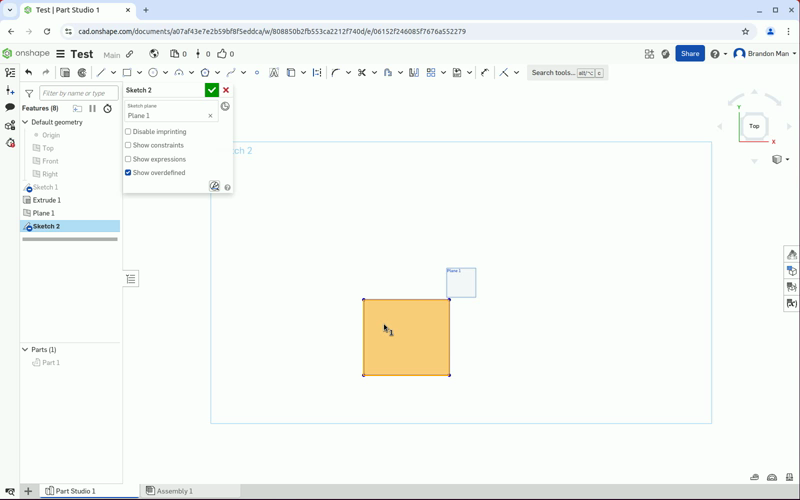
mouse_move(73, 352)
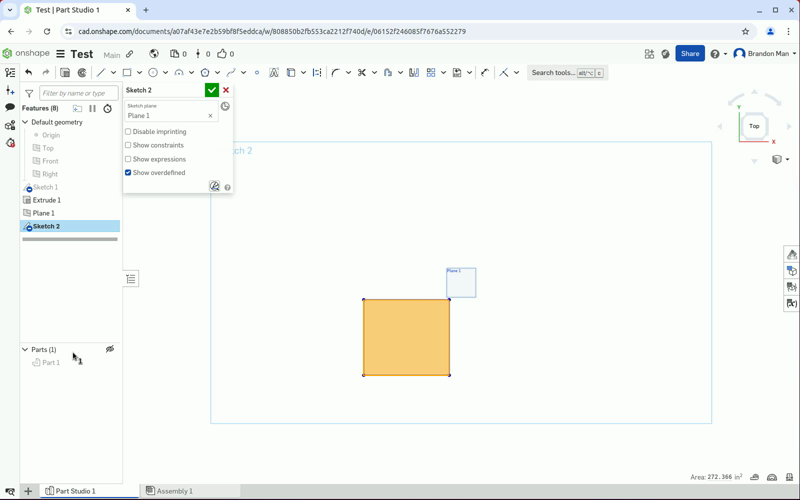
key(shift+y)
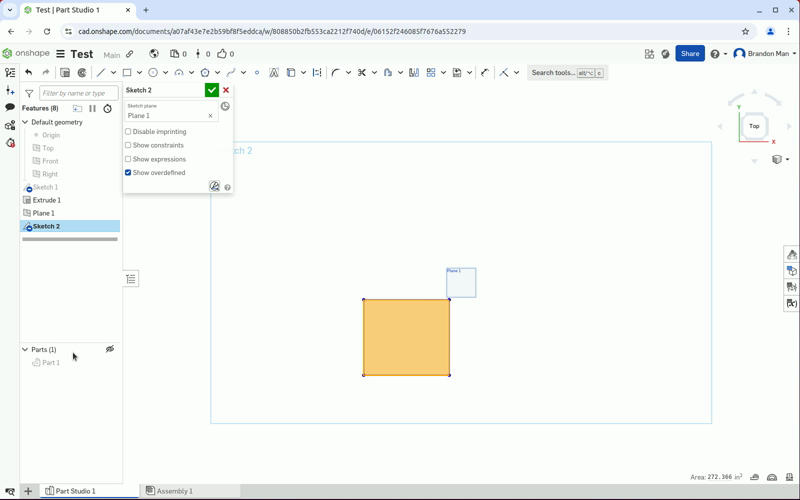
key(shift+e)
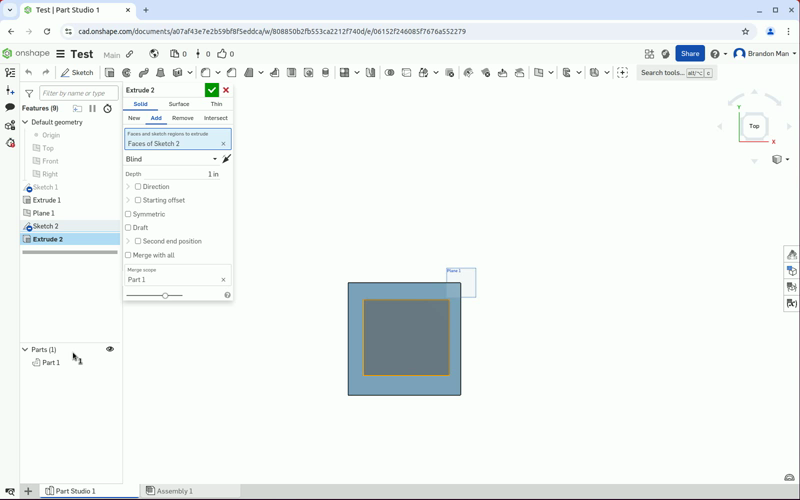
mouse_move(143, 106)
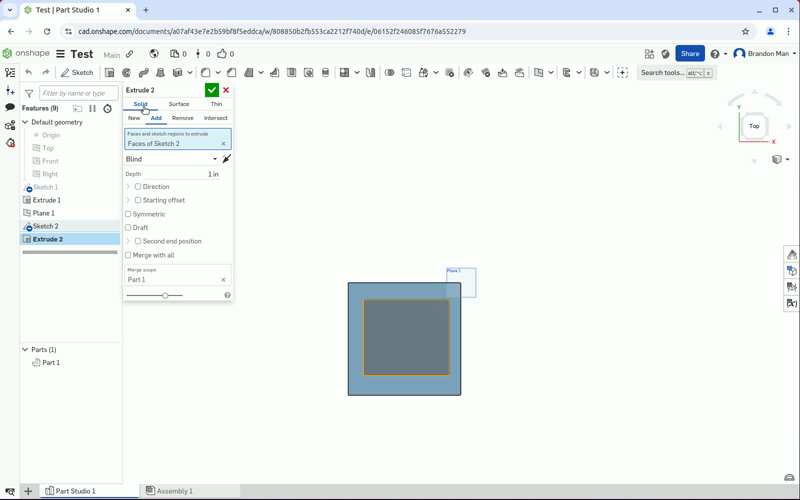
click(143, 106)
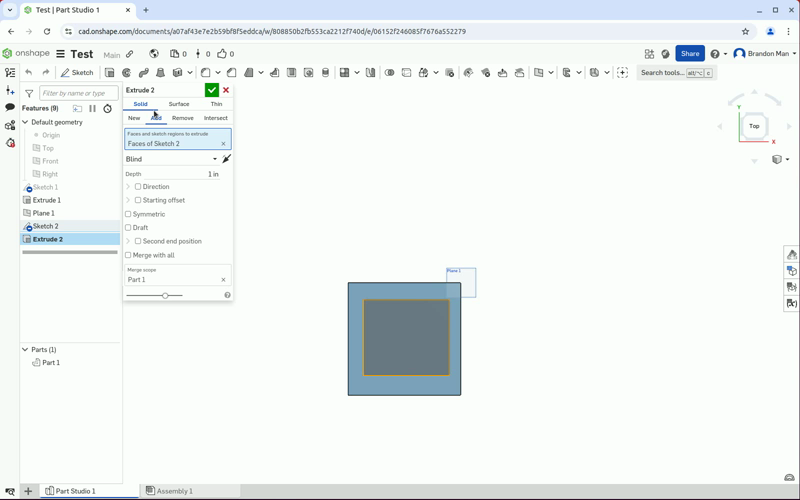
mouse_move(186, 120)
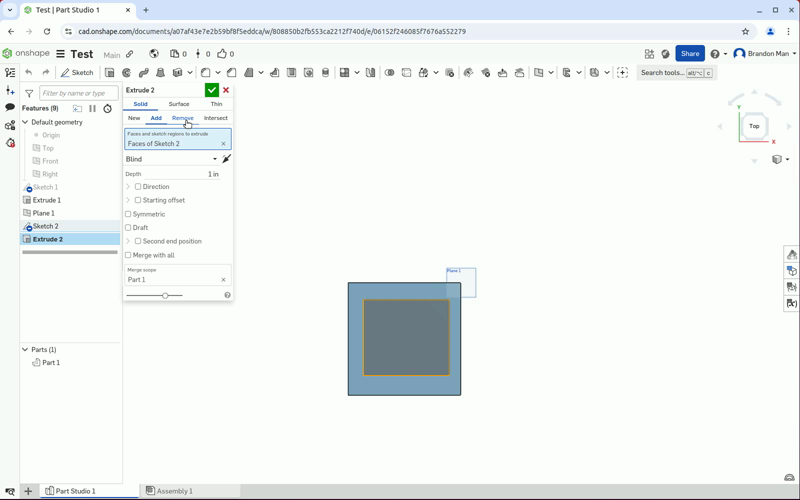
click(186, 120)
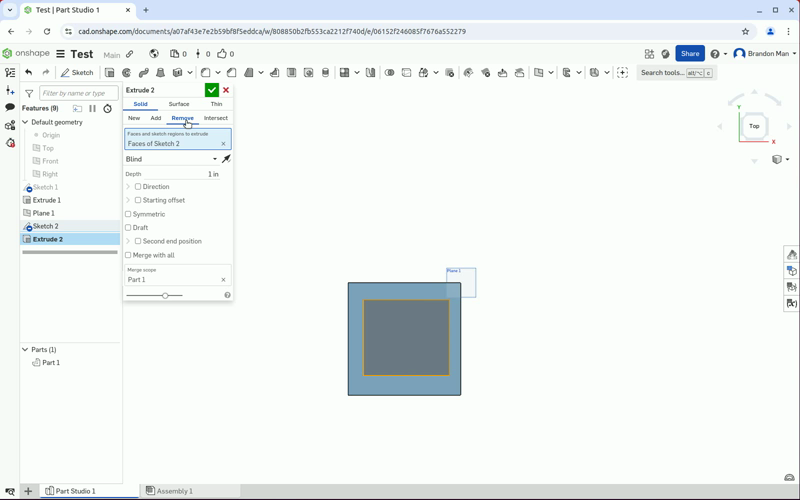
key(tab, 4)
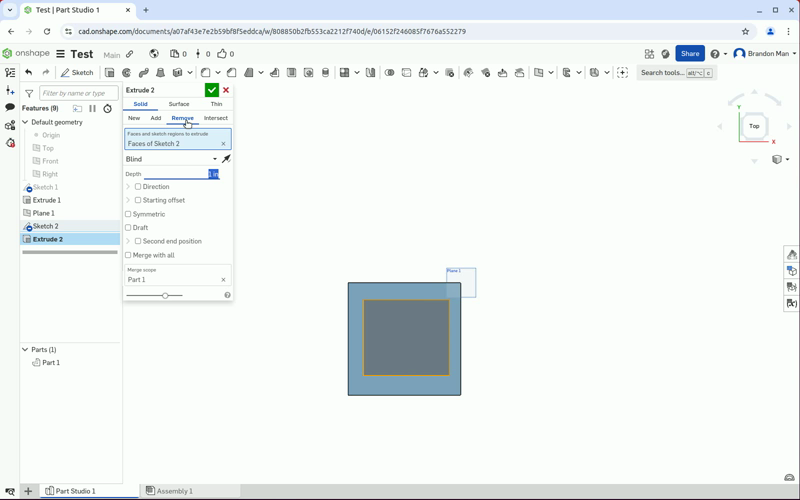
text(20.22)
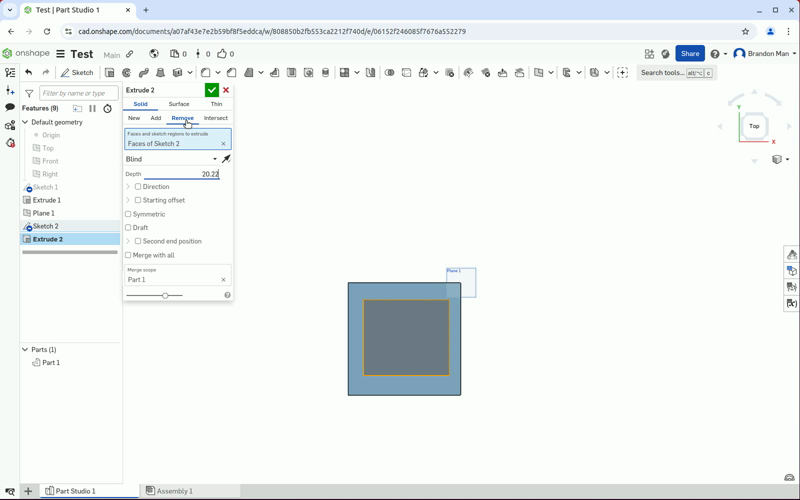
key(tab, 6)
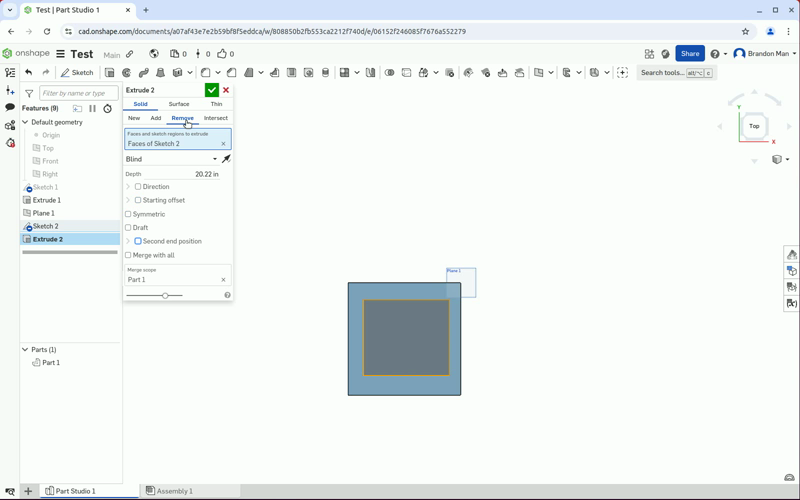
key(space)
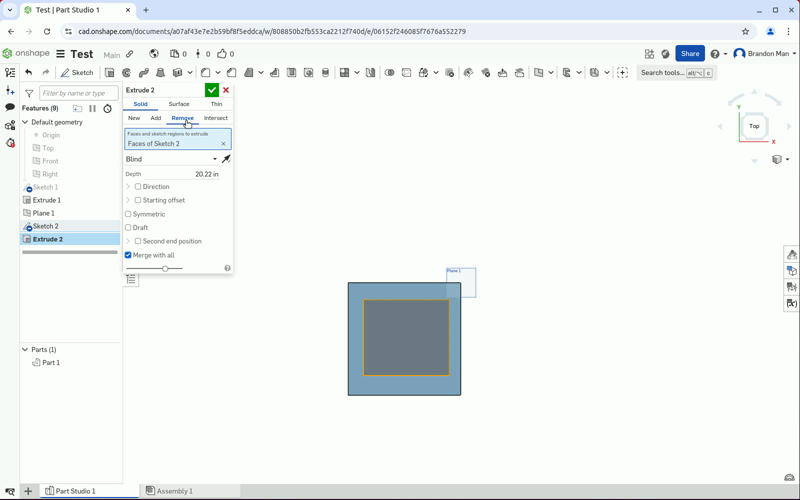
key(enter)
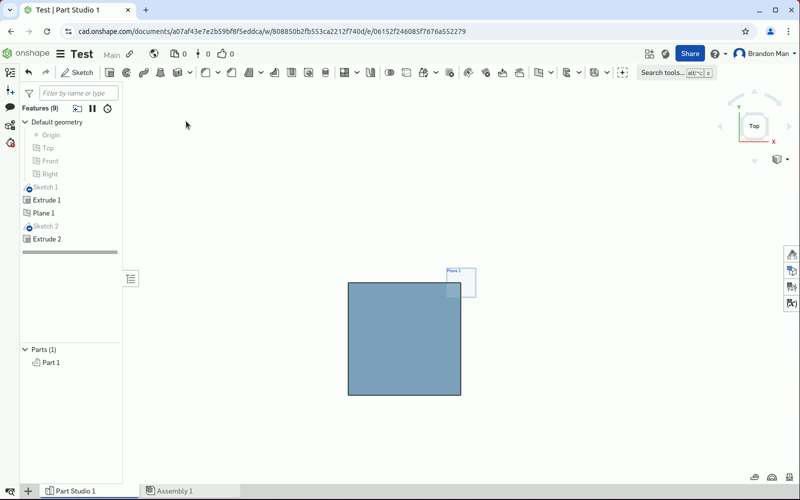
key(shift+h)
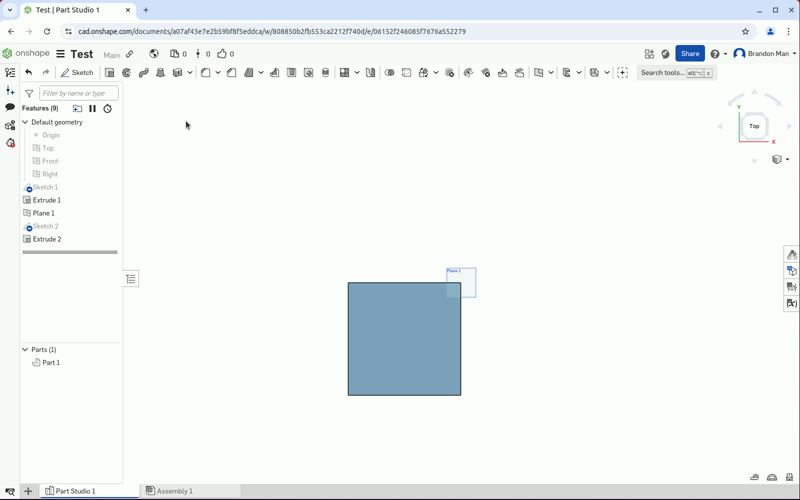
key(shift+h)
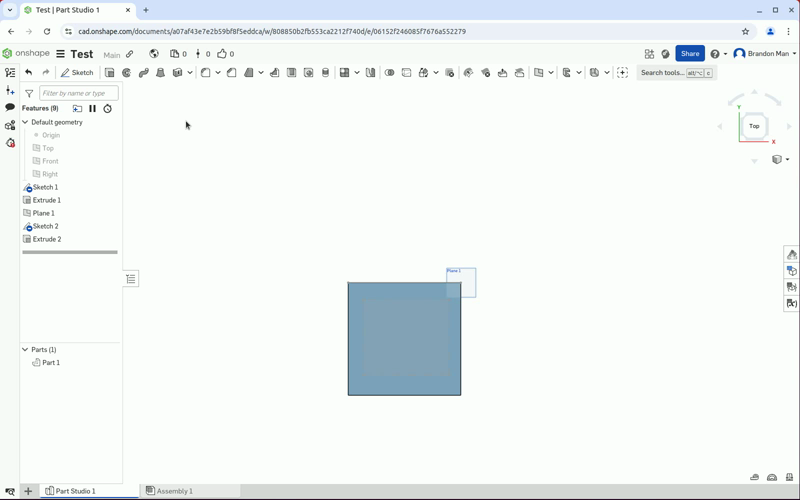
key(shift+7)
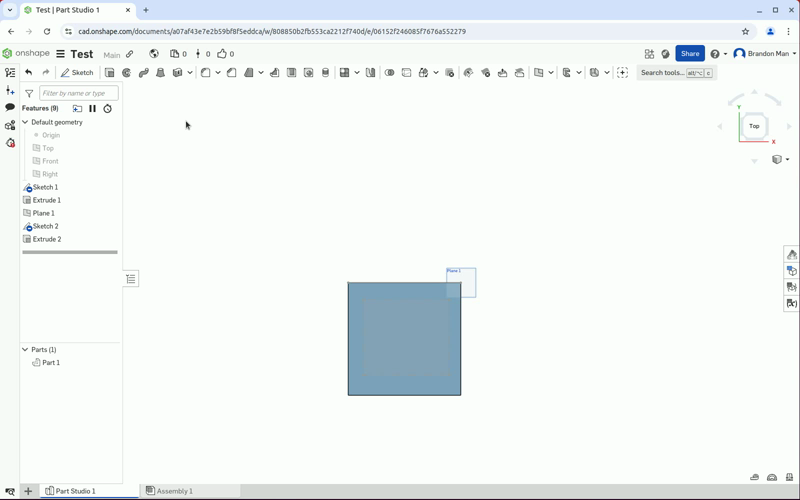
key(up, 3)
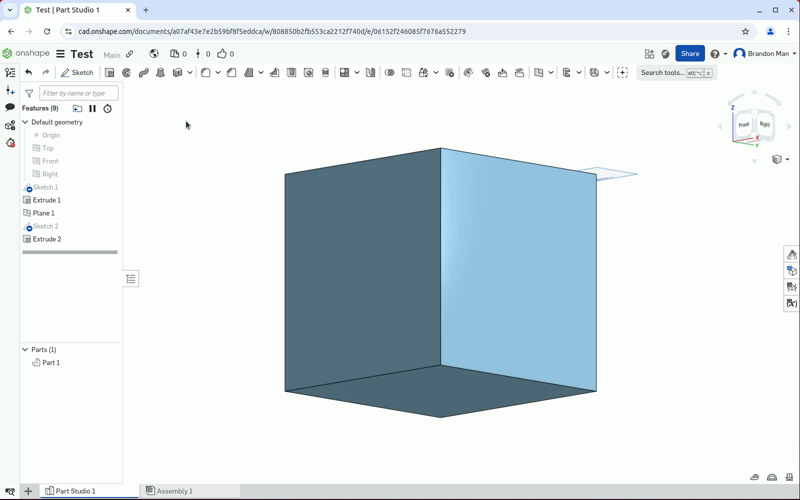
key(left, 3)
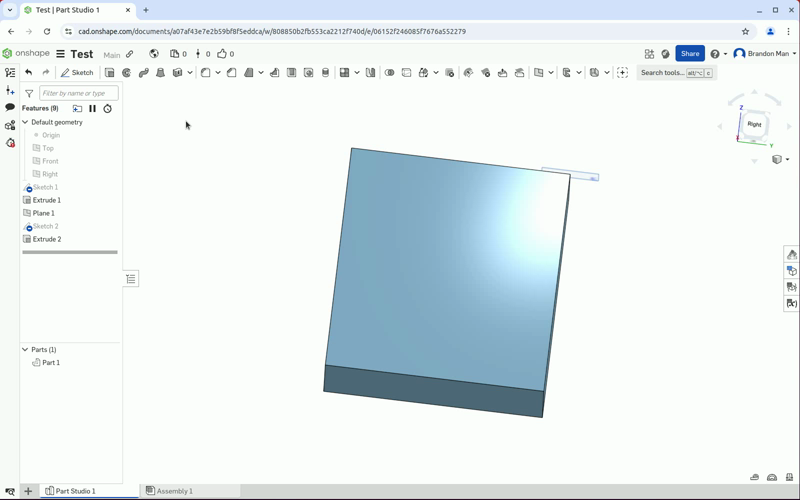
key(right, 3)
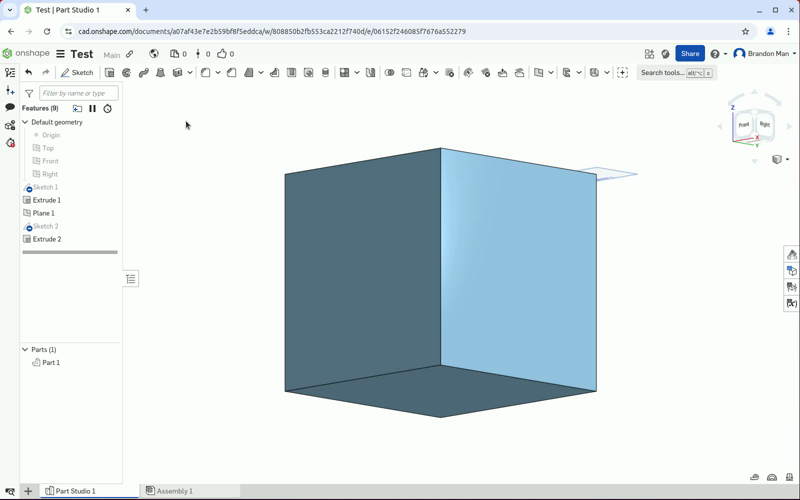
key(down, 3)
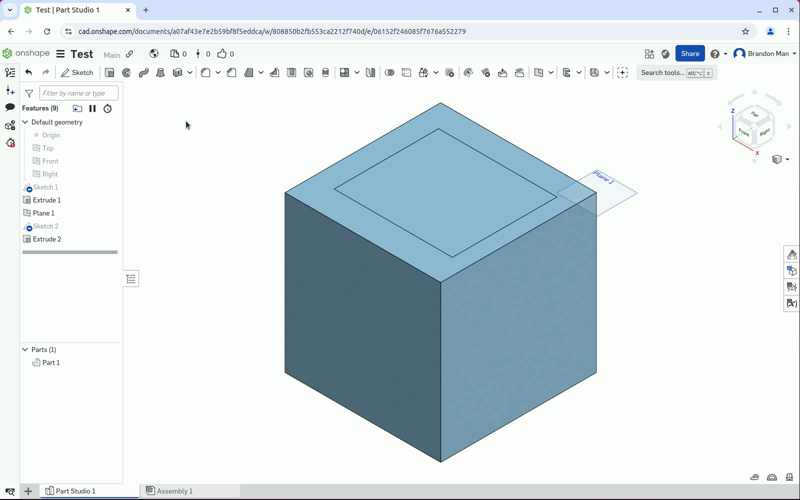
mouse_move(73, 189)
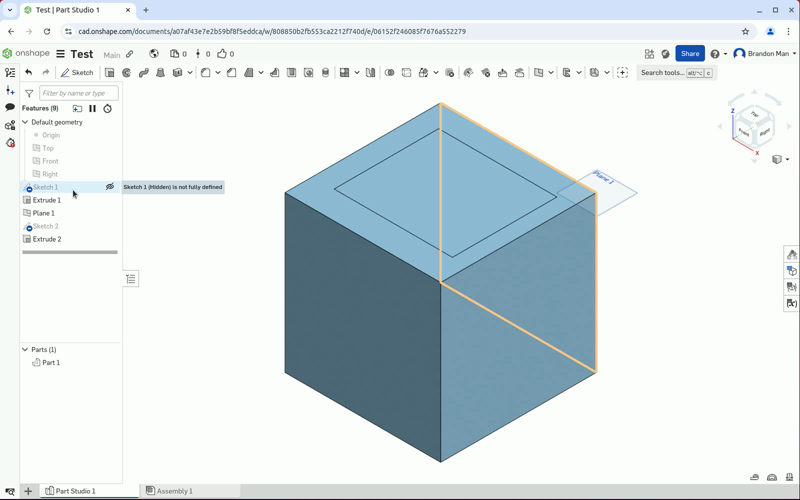
click(73, 189)